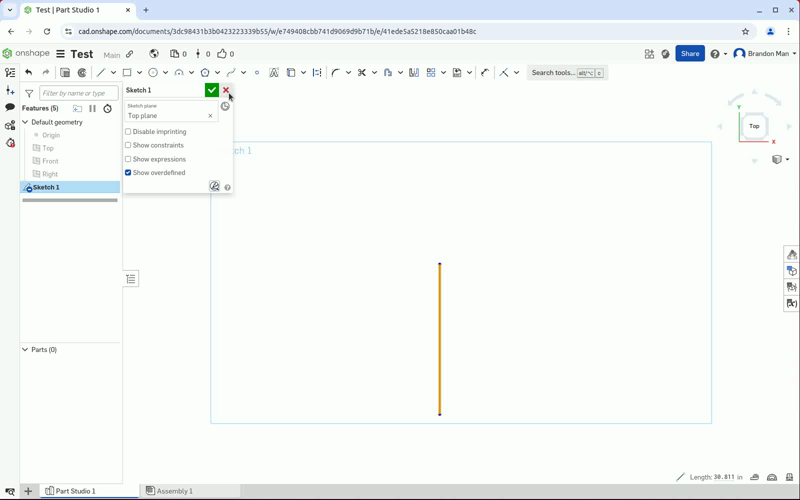
key(shift+h)
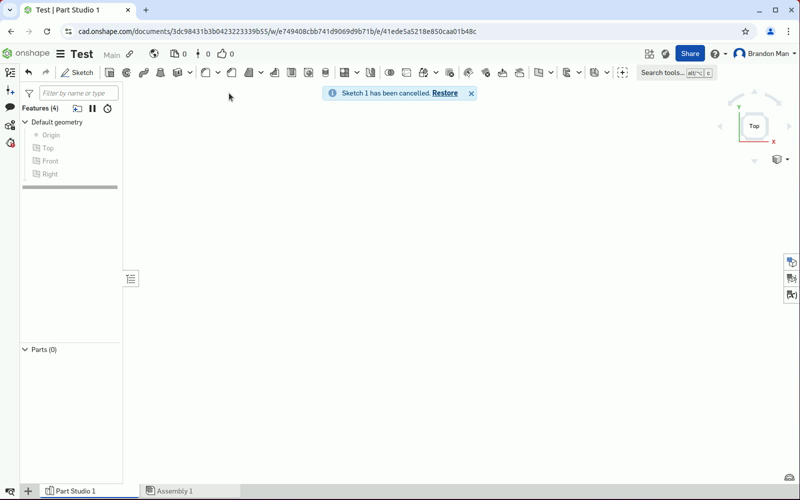
mouse_move(73, 352)
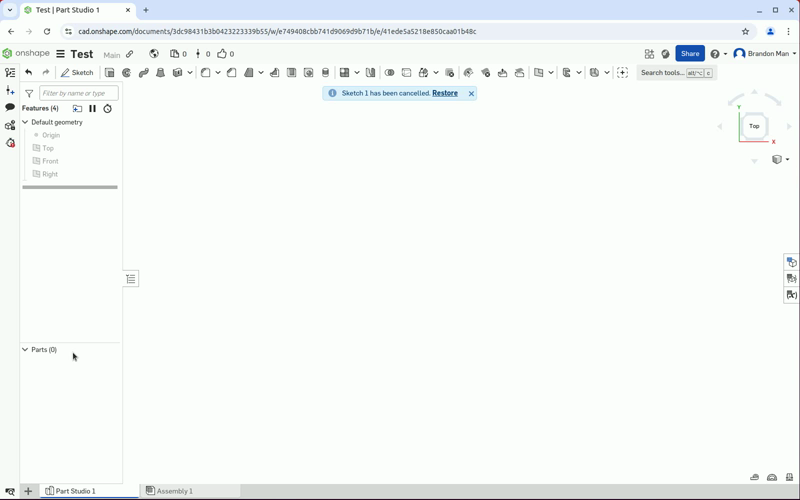
key(y)
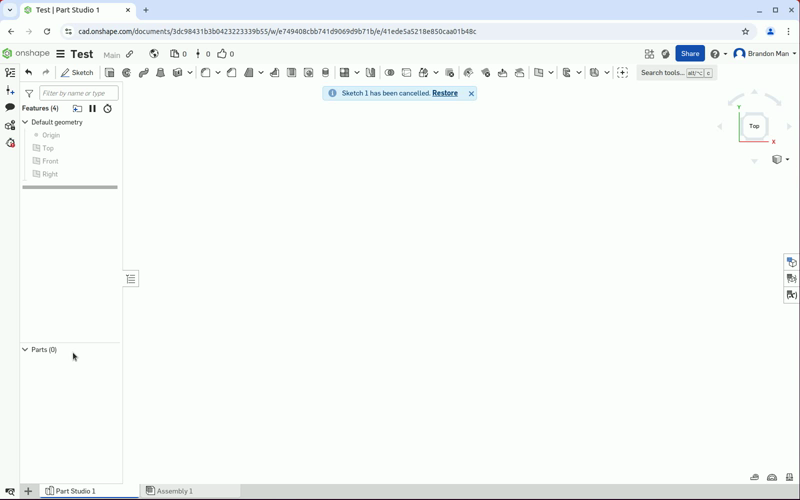
key(shift+p)
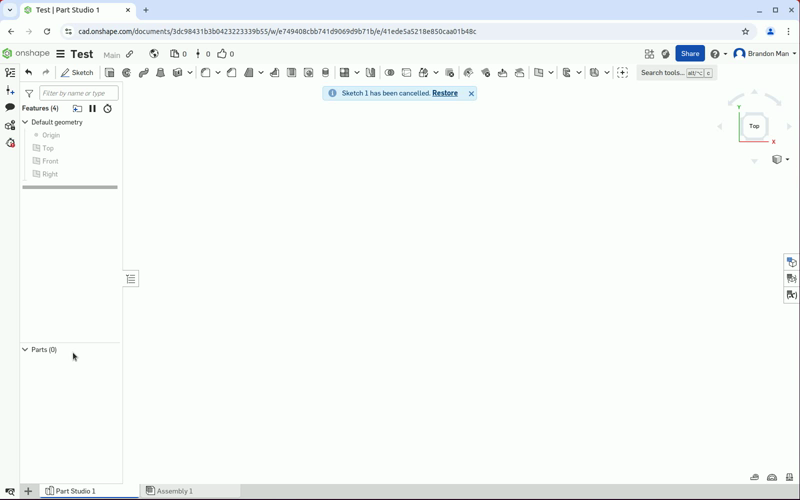
key(space)
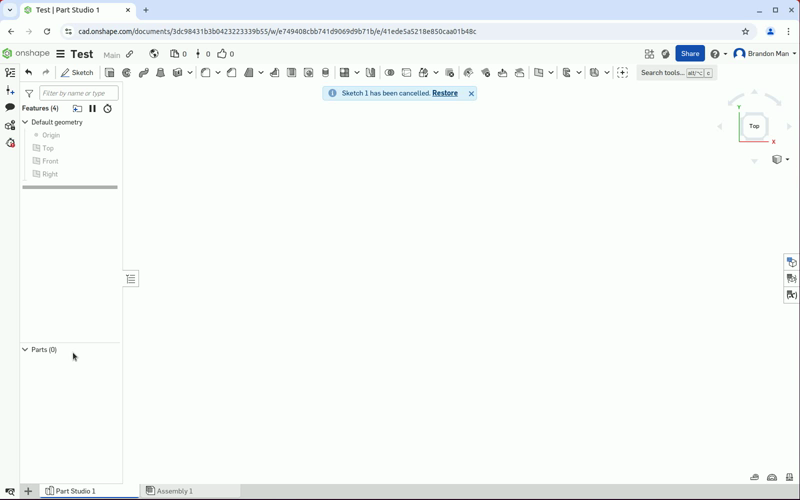
key_down(shift)
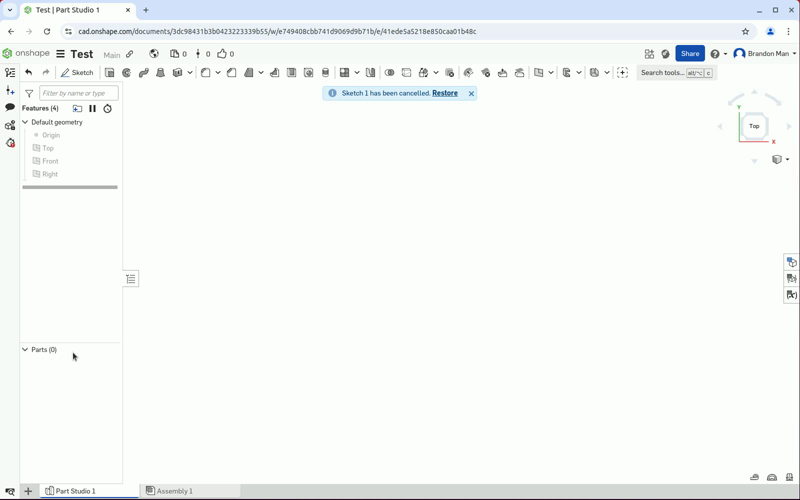
key(up)
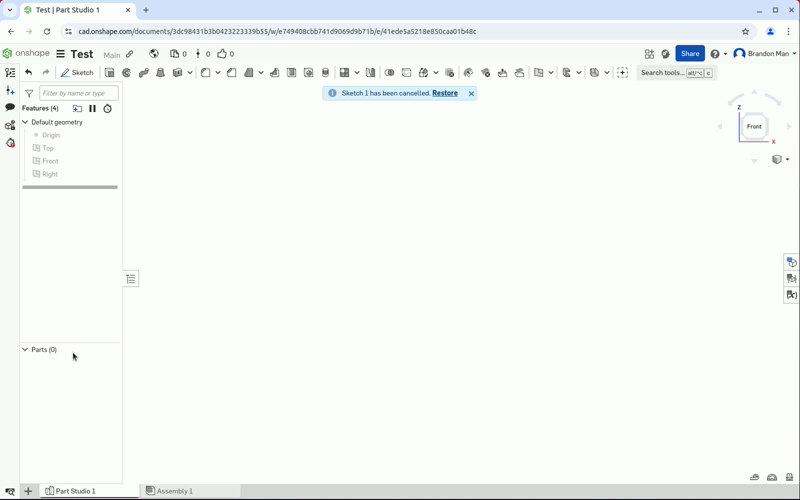
key_up(shift)
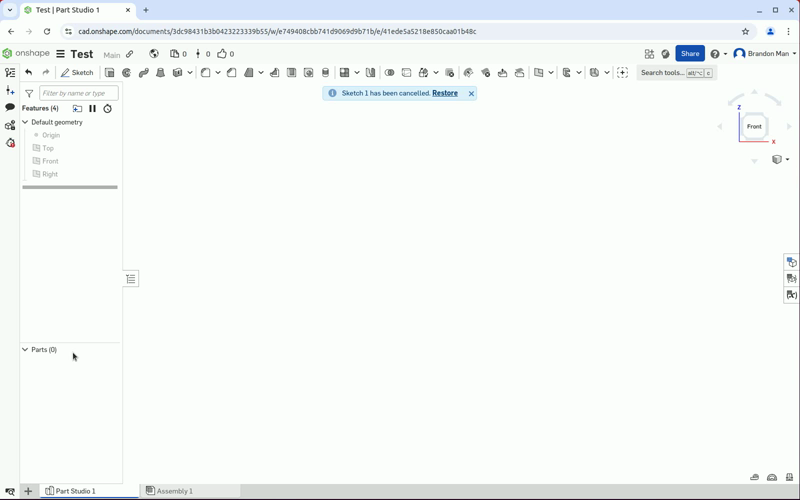
mouse_move(73, 352)
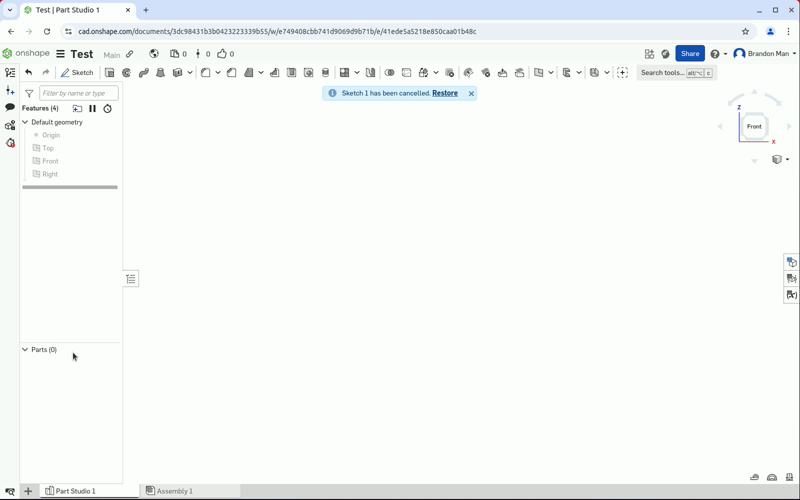
key(shift+y)
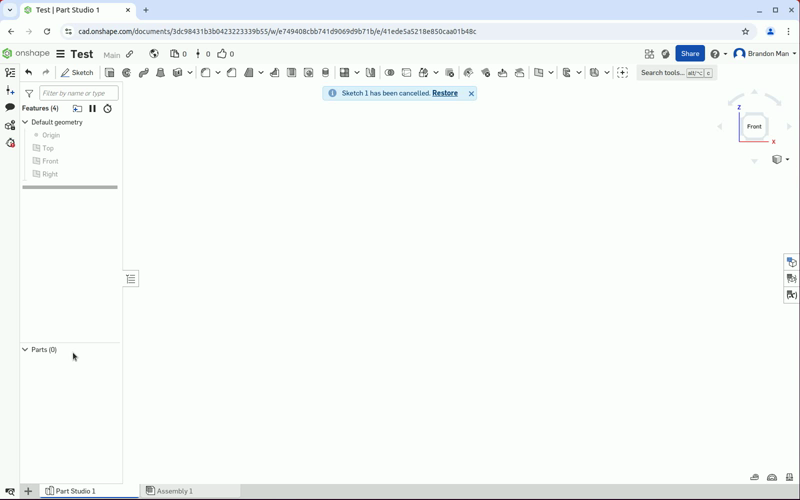
key(shift+s)
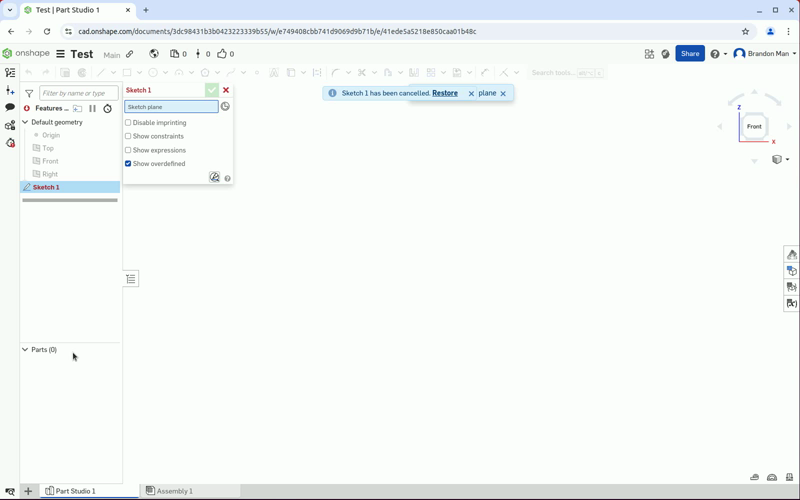
mouse_move(73, 163)
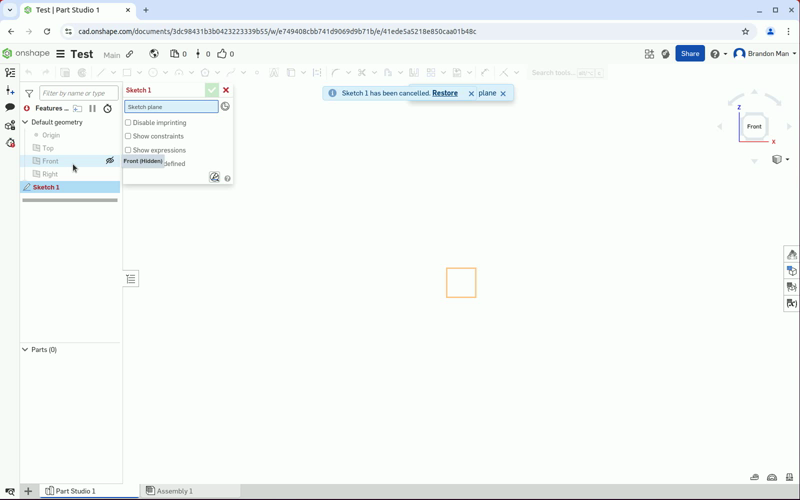
click(73, 163)
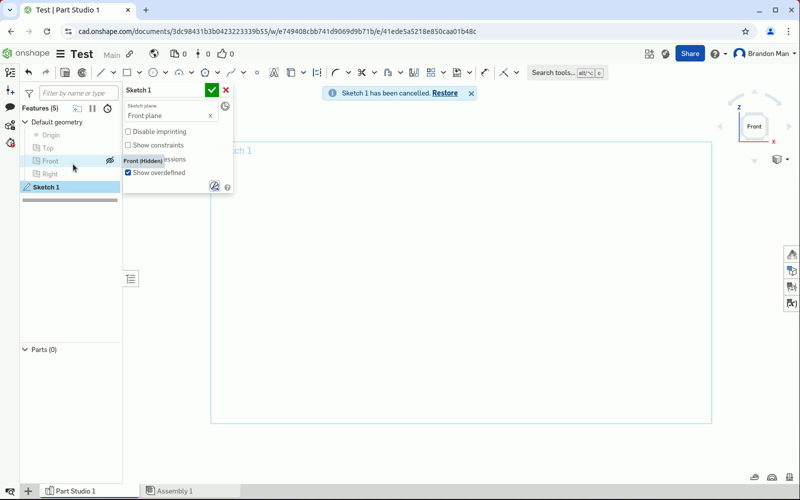
mouse_move(73, 352)
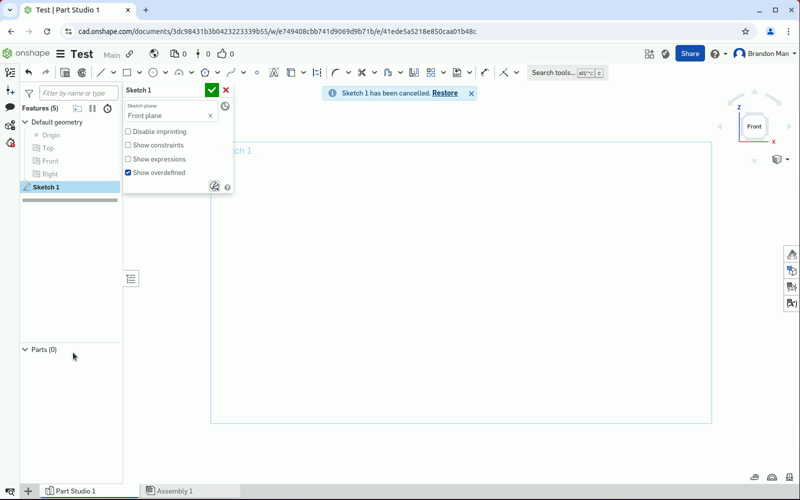
key(y)
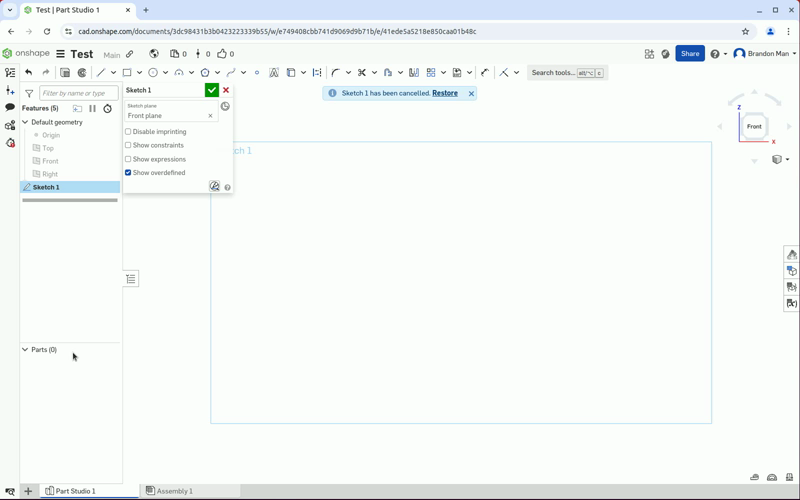
key(l)
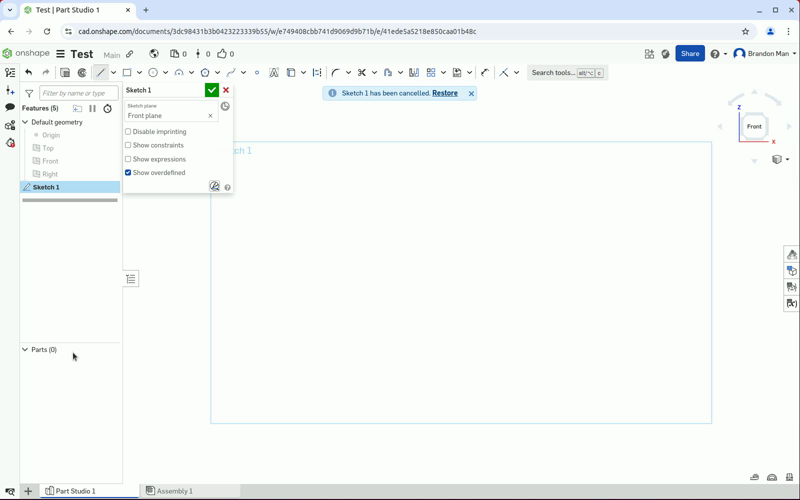
key_down(shift)
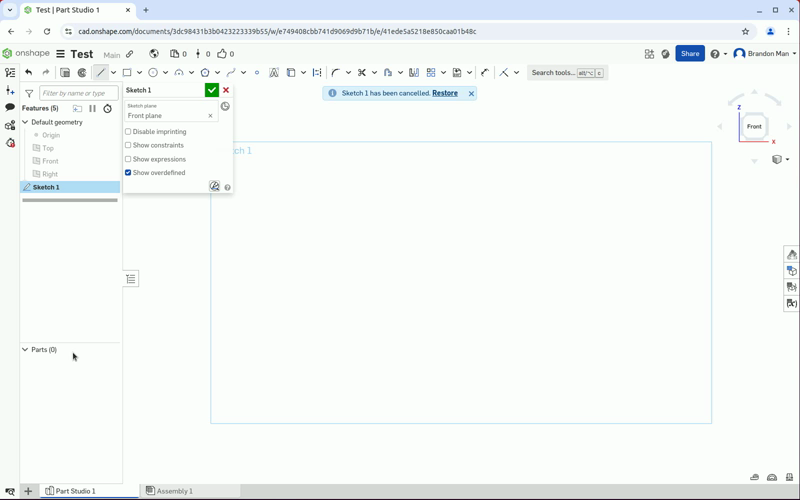
mouse_move(444, 363)
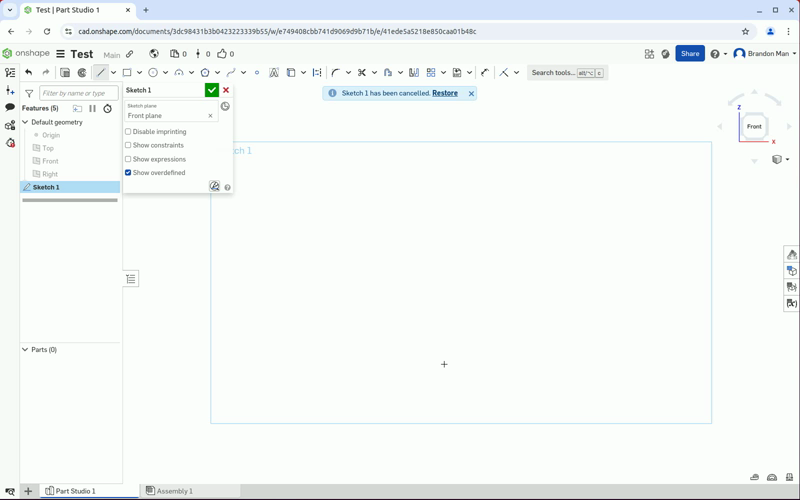
click(444, 363)
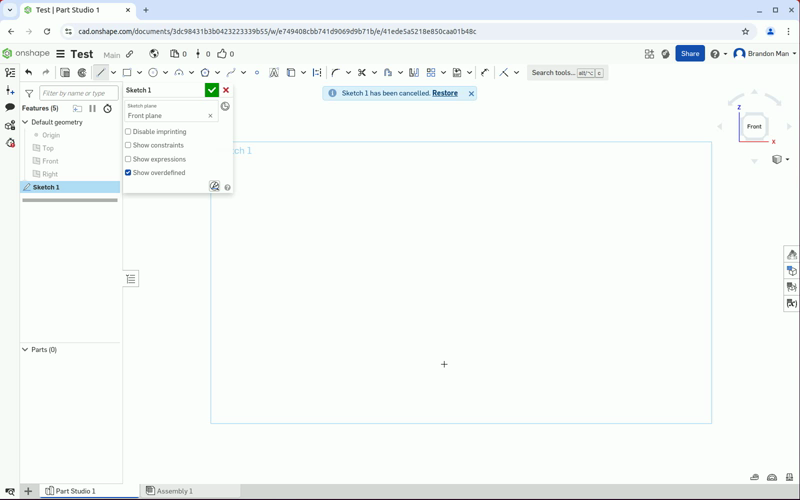
key_up(shift)
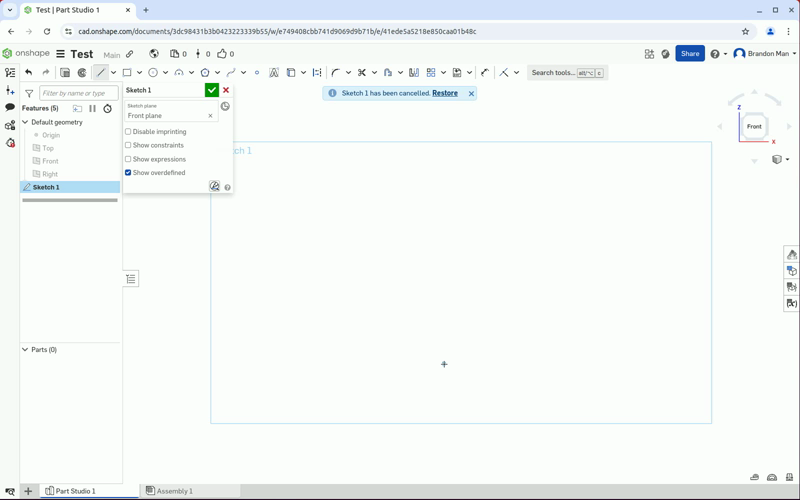
key_down(shift)
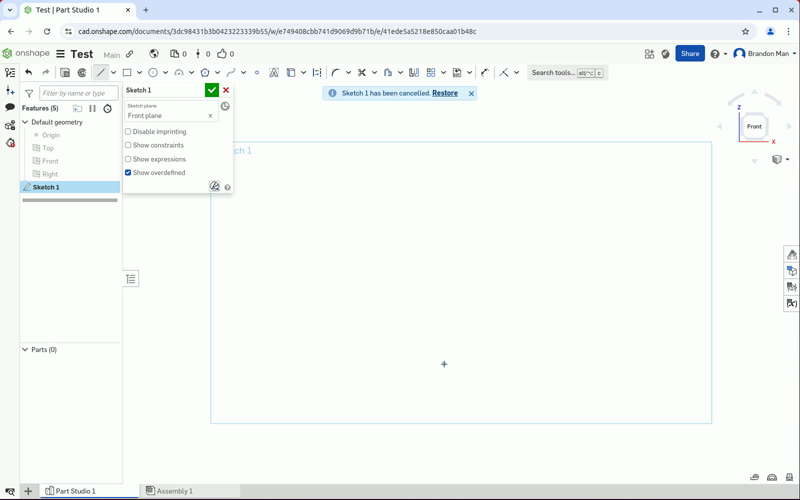
mouse_move(474, 363)
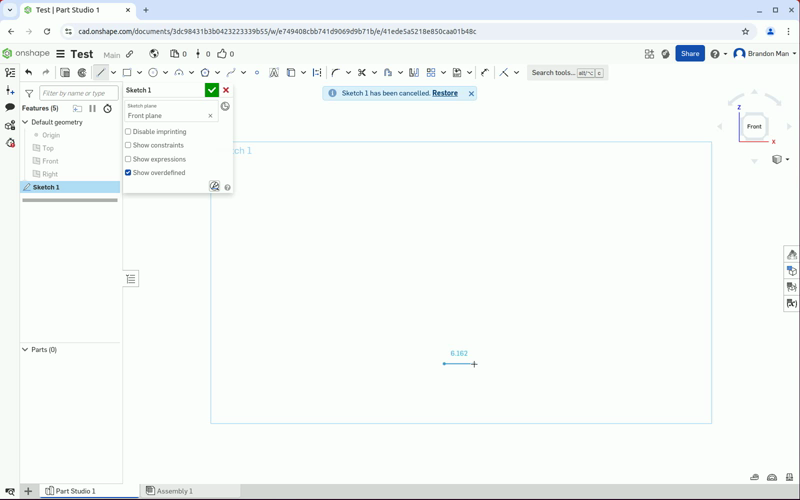
mouse_move(476, 363)
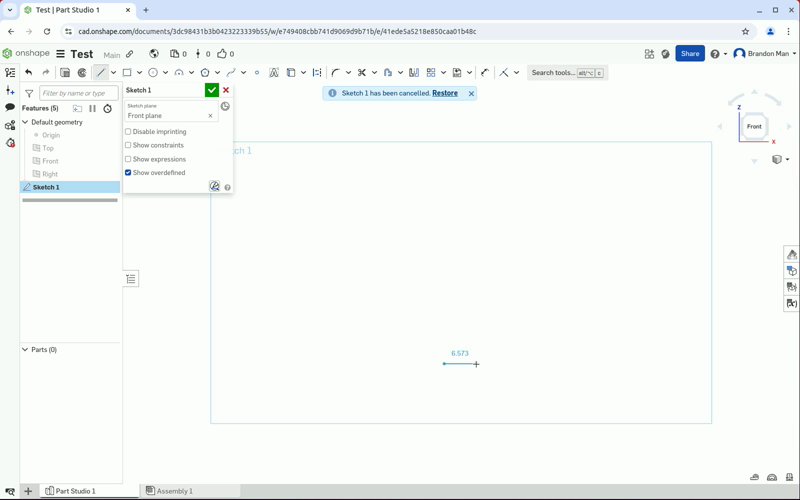
click(476, 363)
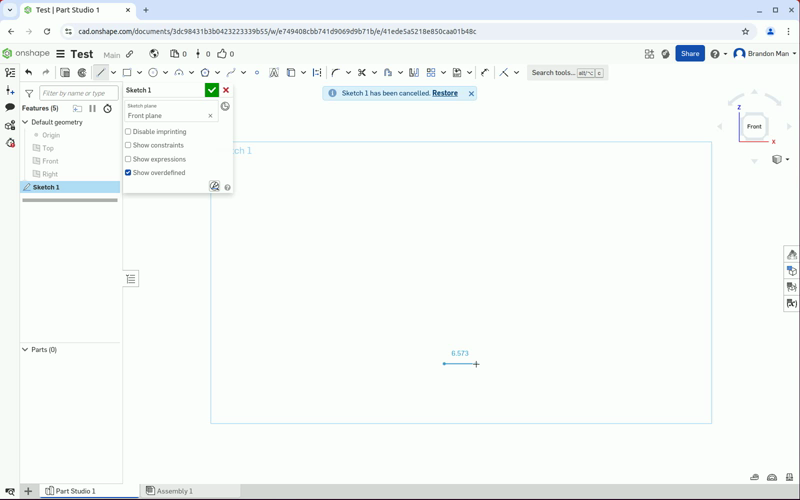
key_up(shift)
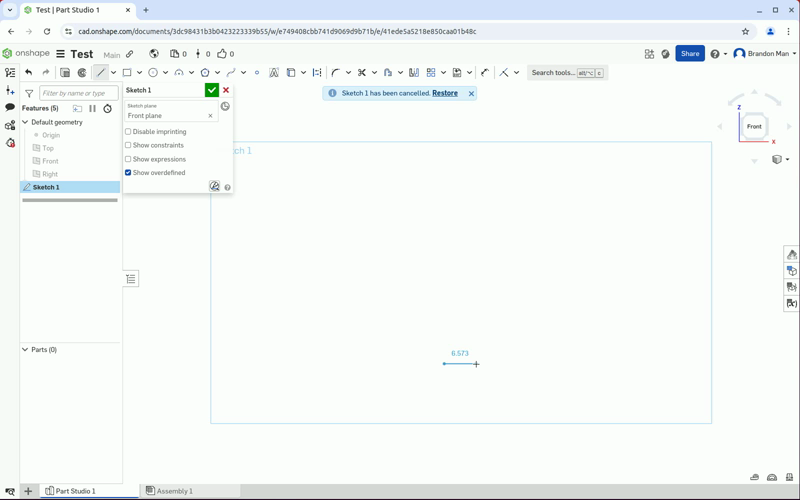
key_down(shift)
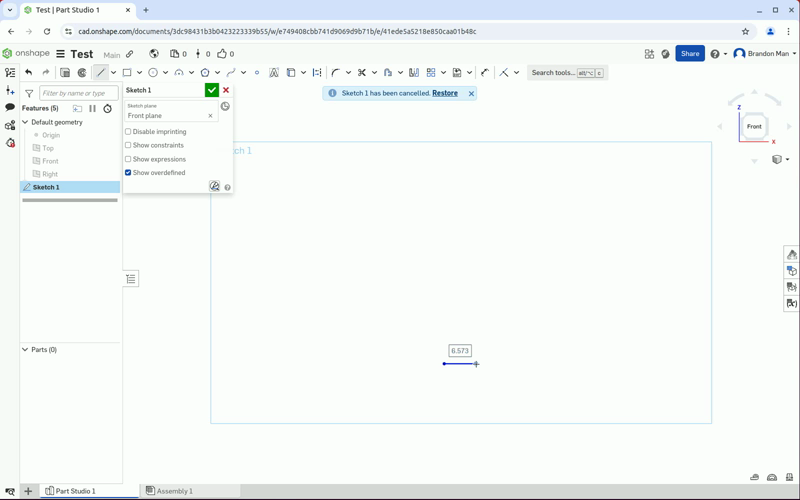
mouse_move(476, 203)
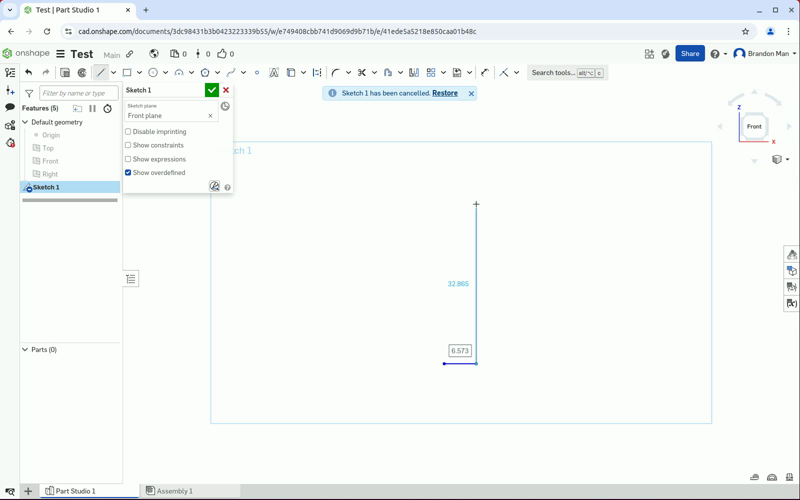
click(476, 203)
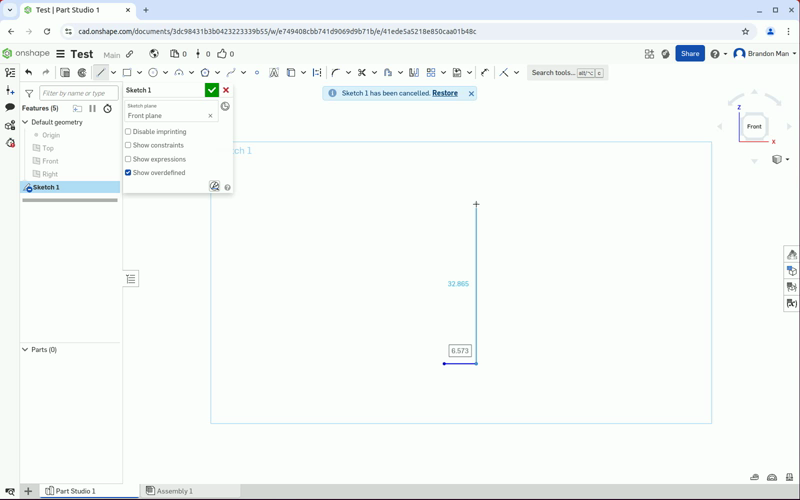
key_up(shift)
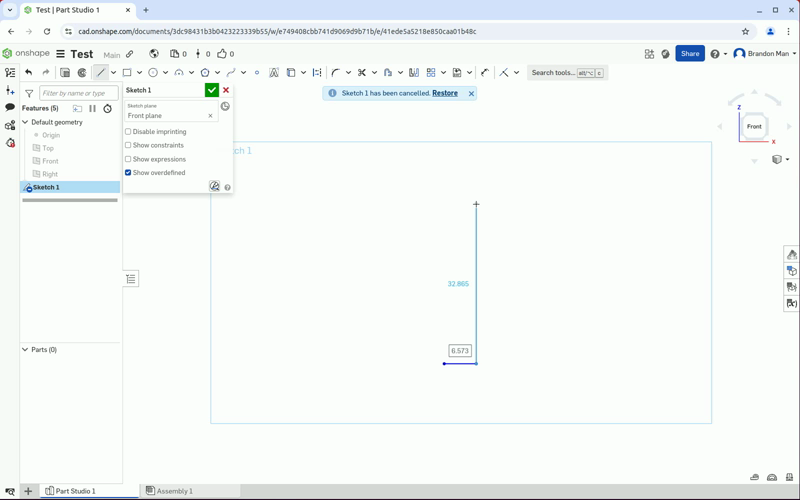
key_down(shift)
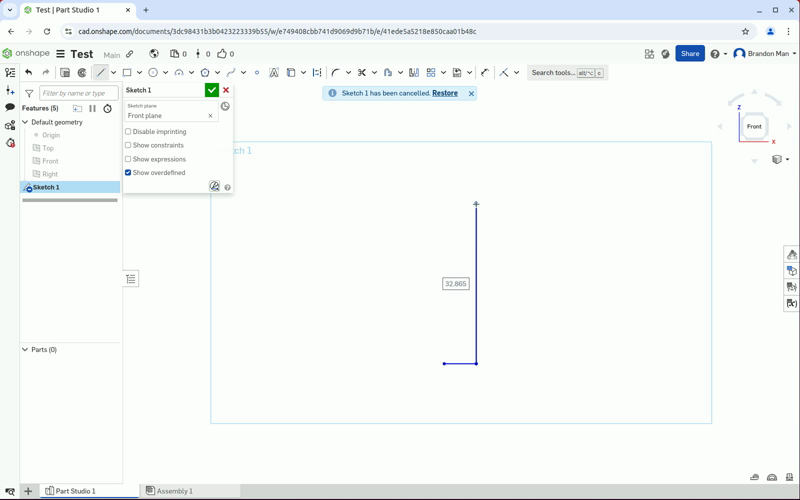
mouse_move(506, 203)
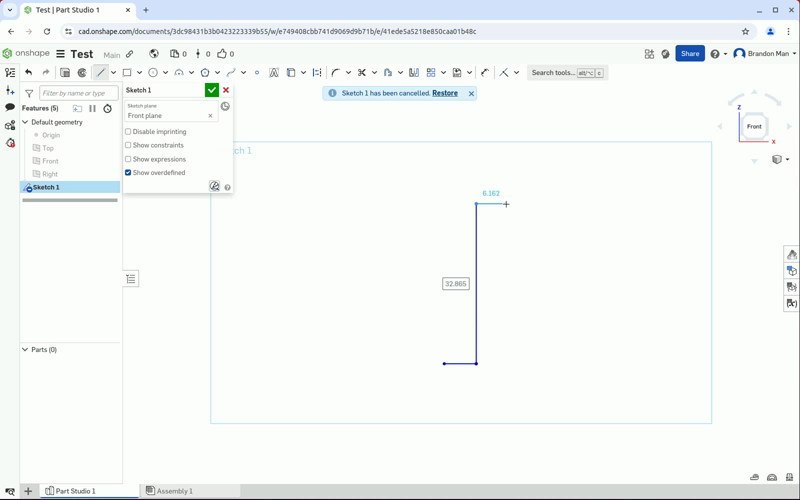
mouse_move(444, 203)
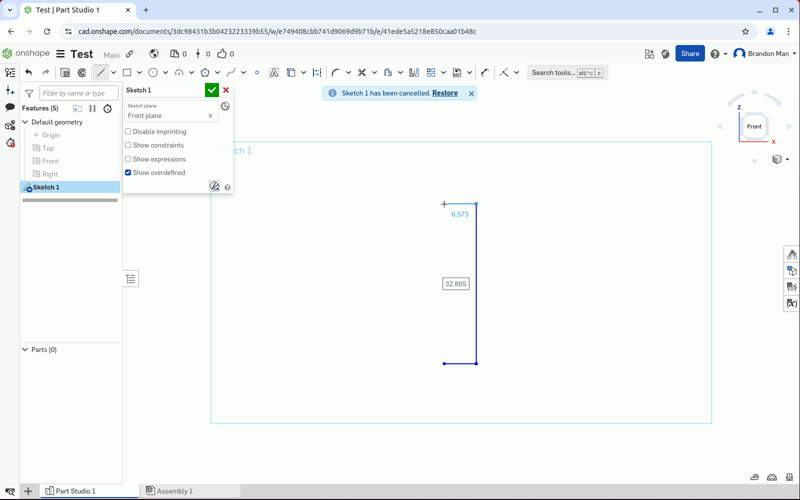
click(444, 203)
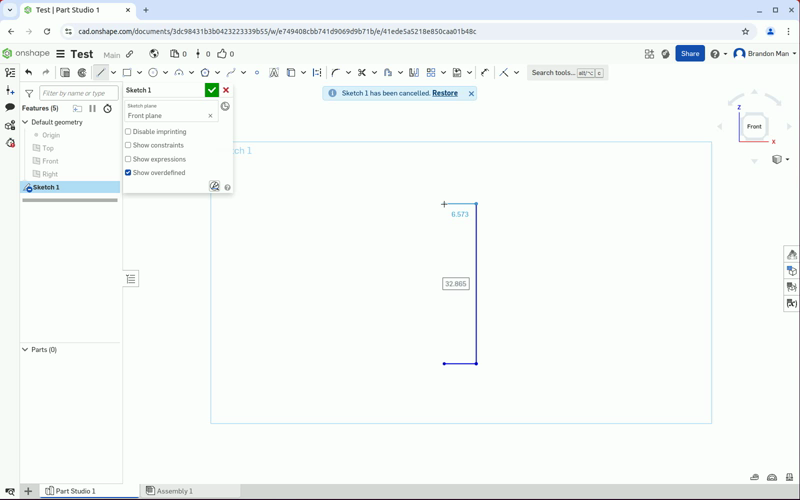
key_up(shift)
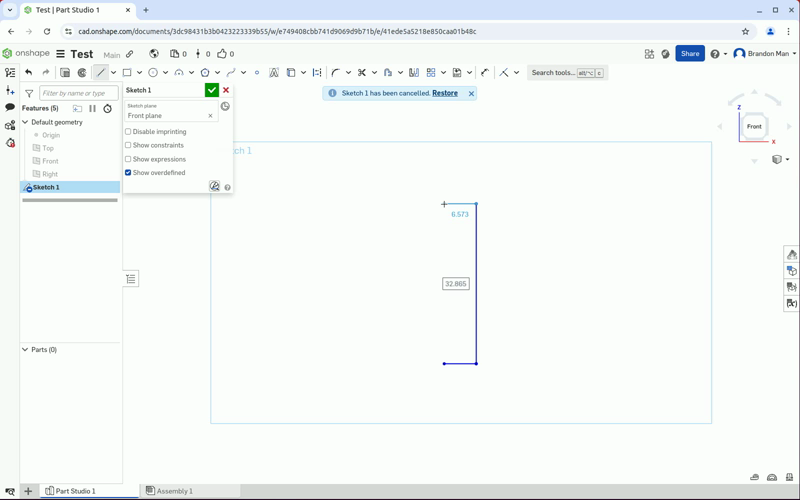
key_down(shift)
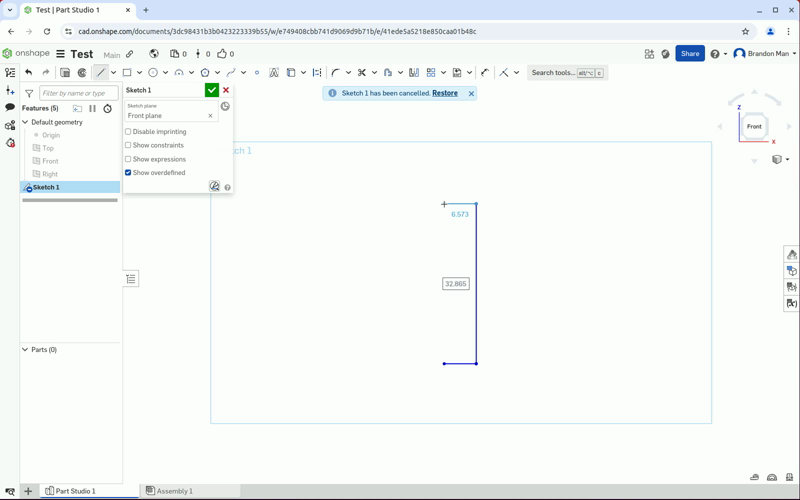
mouse_move(444, 363)
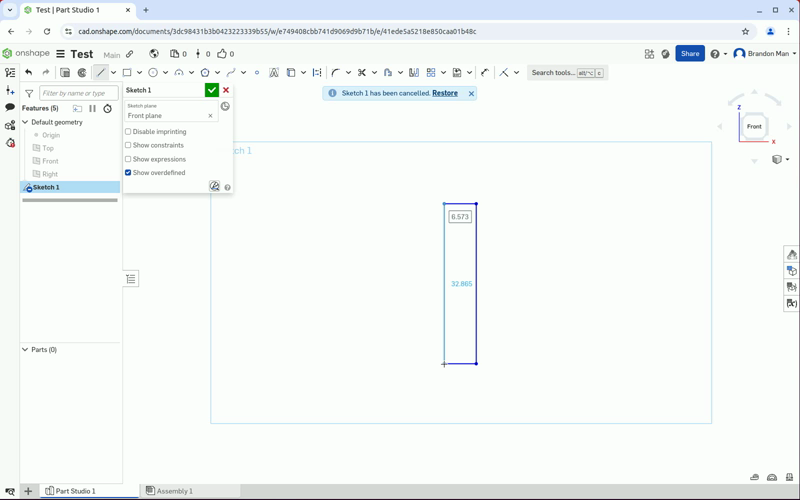
key_up(shift)
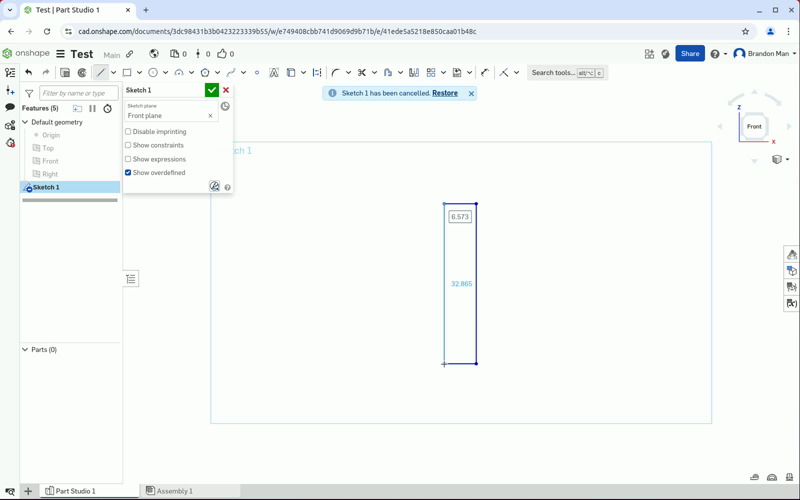
click(444, 363)
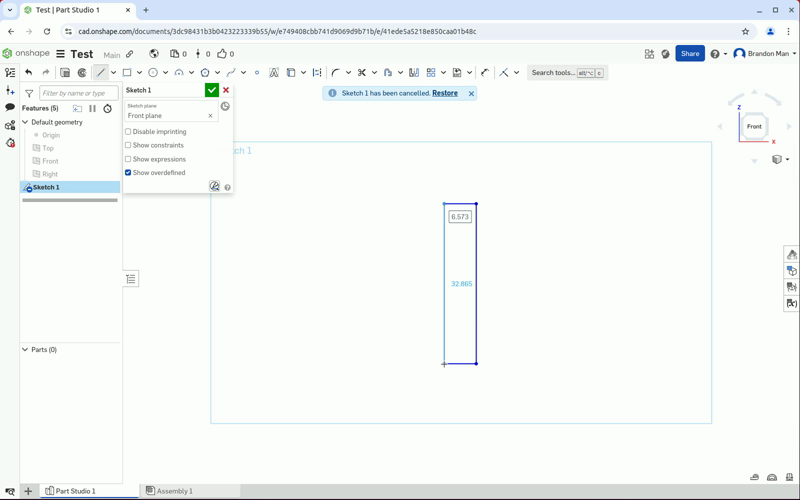
key(esc)
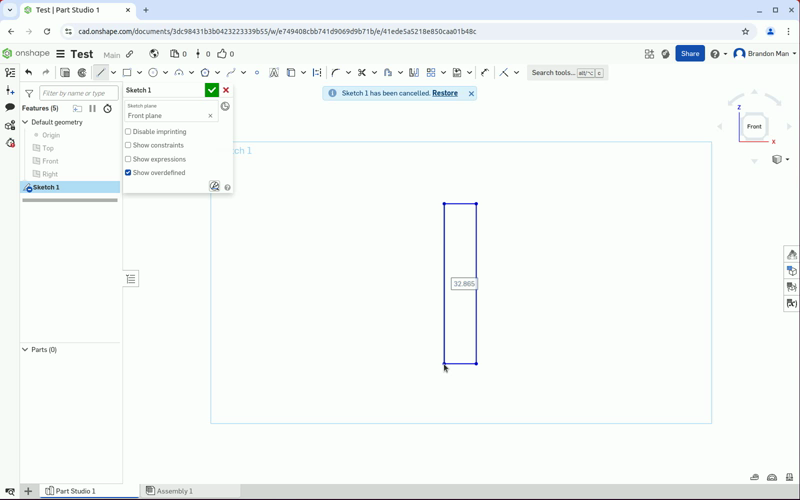
mouse_move(466, 216)
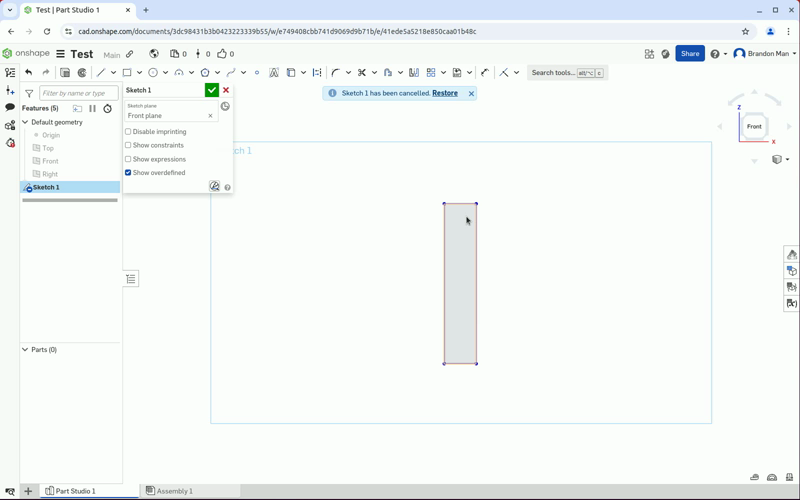
click(466, 216)
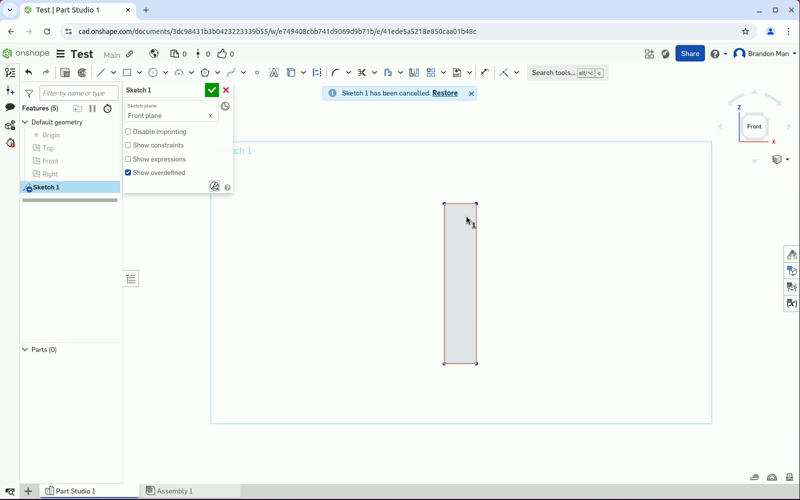
mouse_move(73, 352)
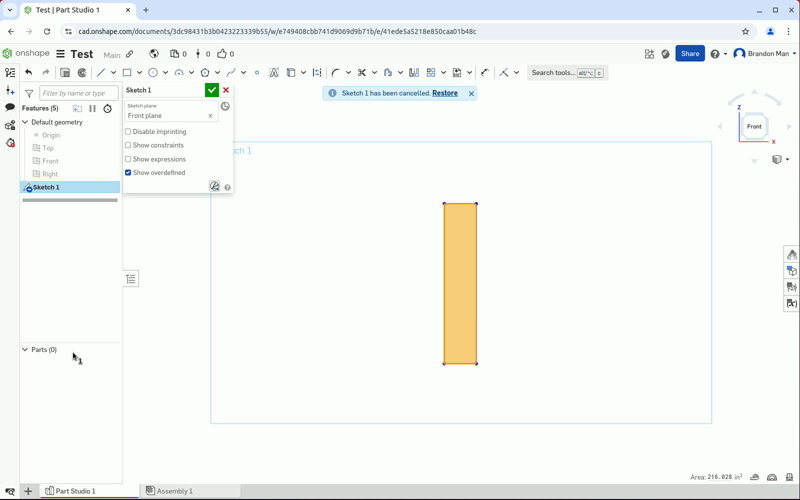
key(shift+y)
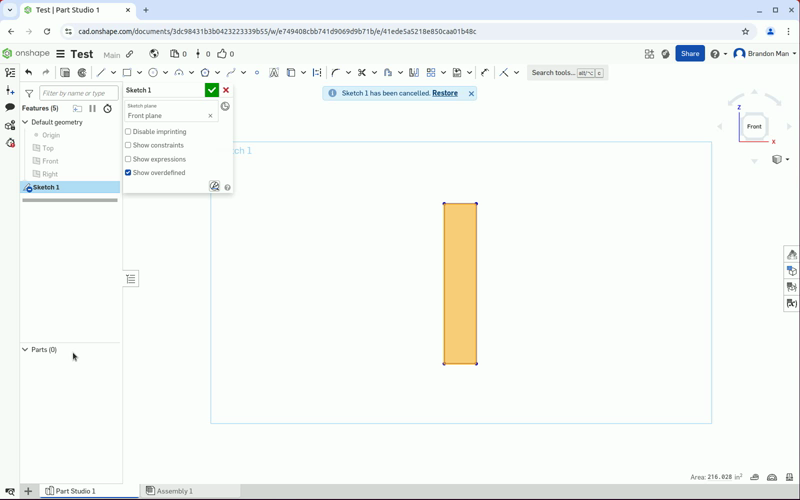
key(shift+e)
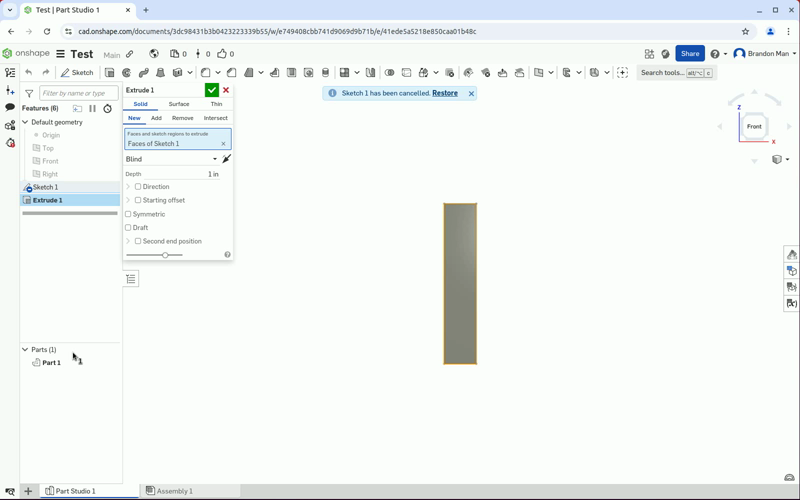
mouse_move(143, 106)
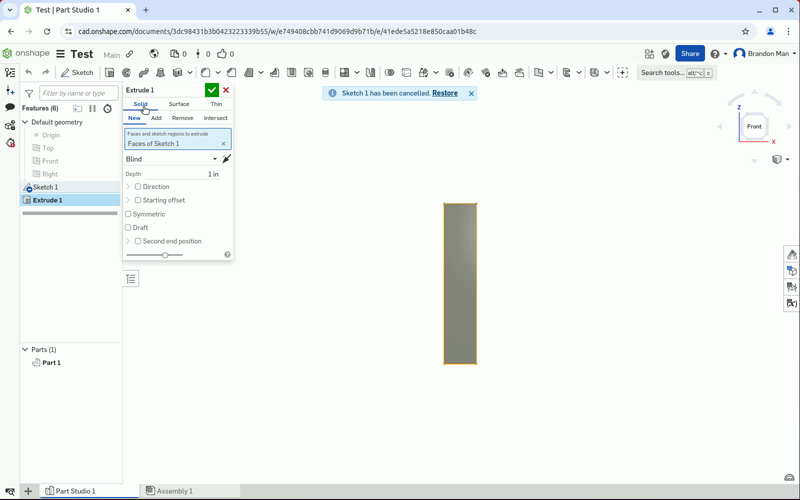
click(143, 106)
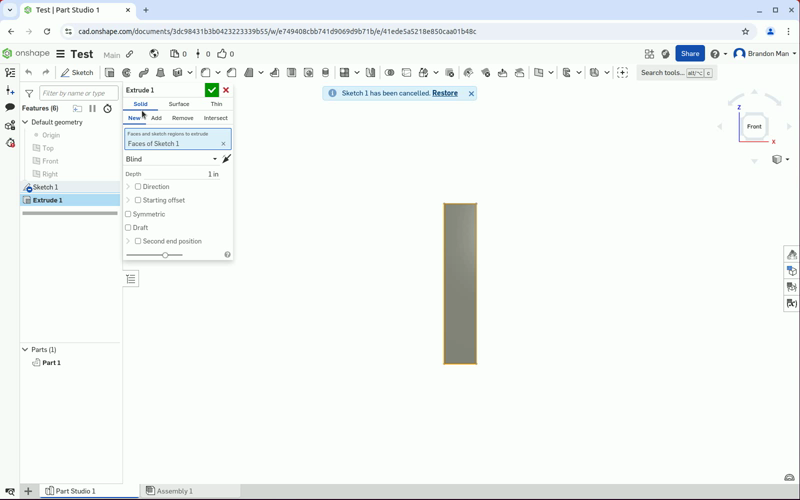
mouse_move(137, 120)
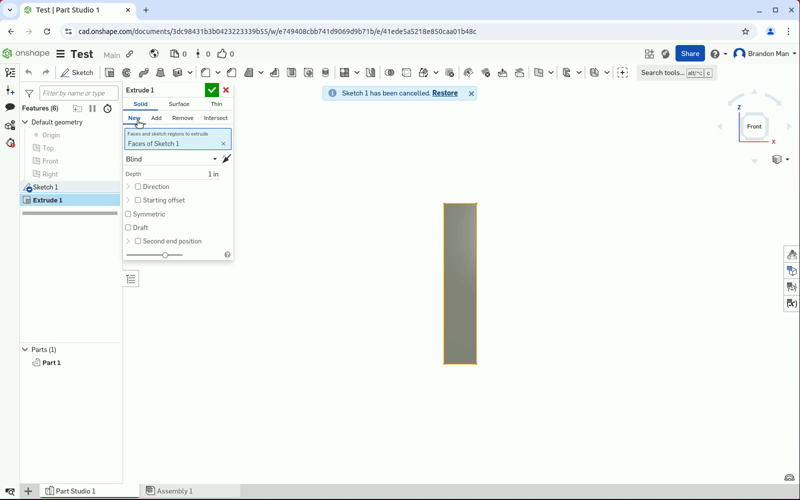
click(137, 120)
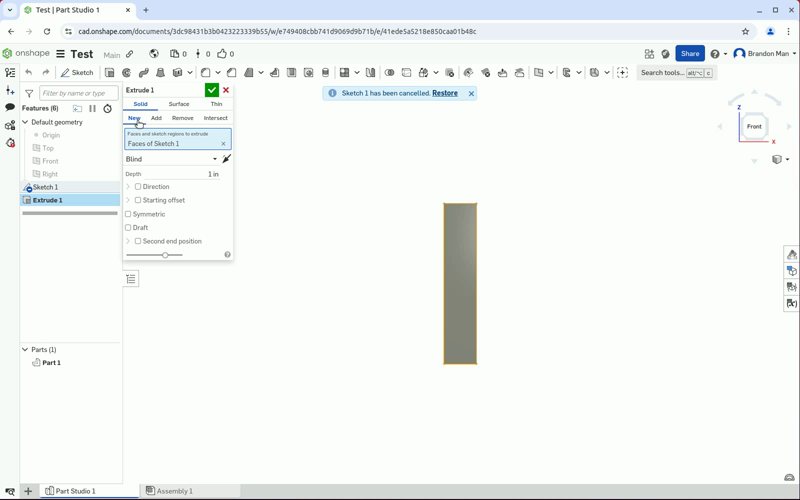
key(tab, 4)
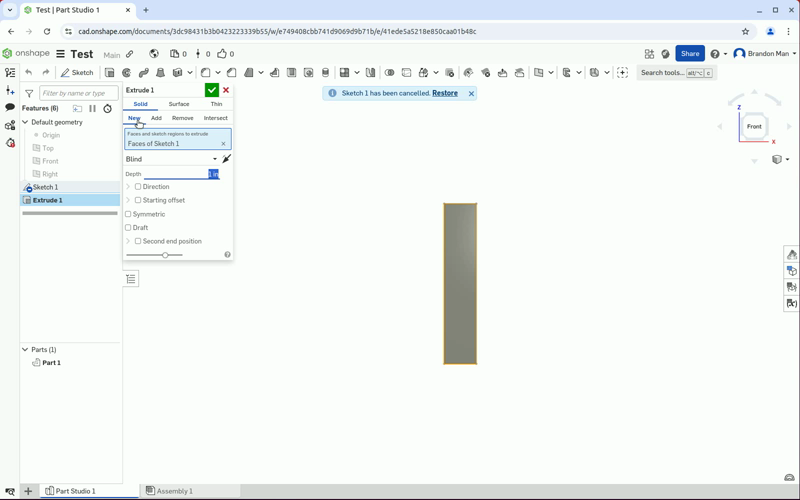
text(6.499)
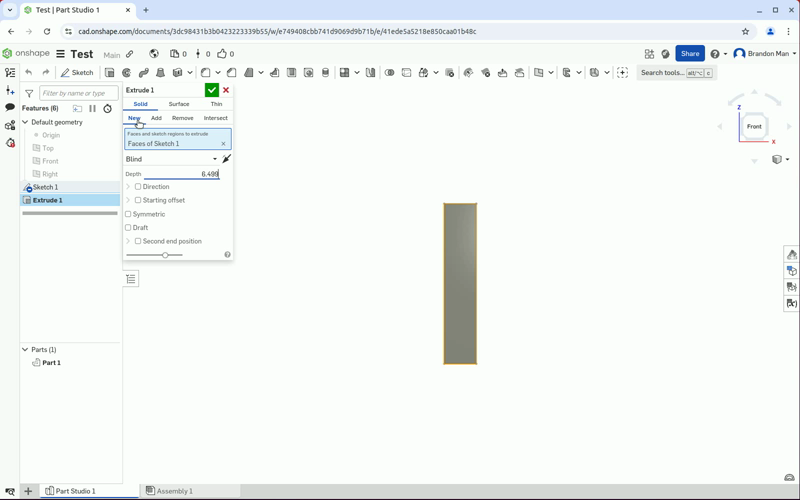
key(enter)
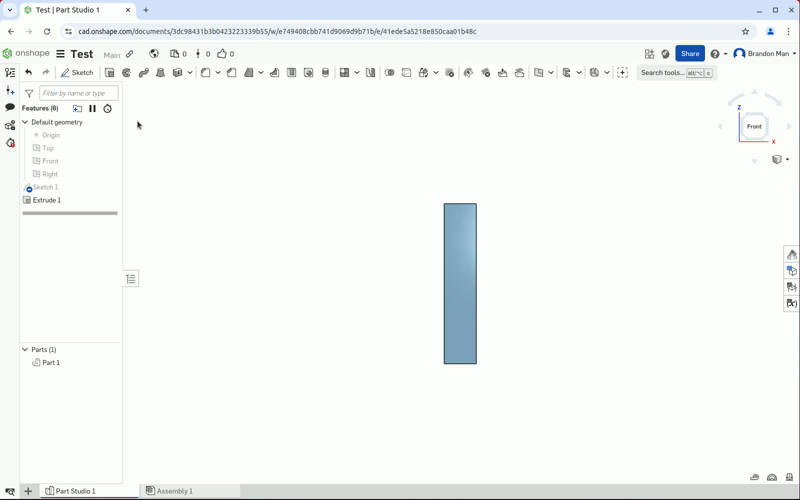
key(shift+h)
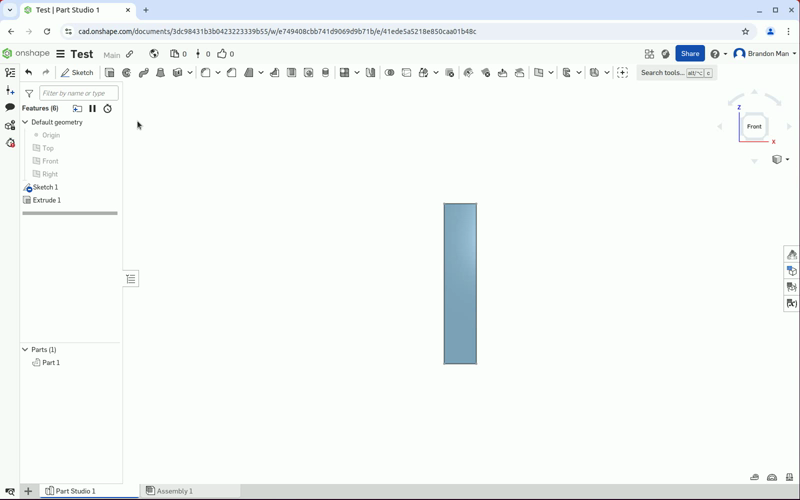
key(shift+h)
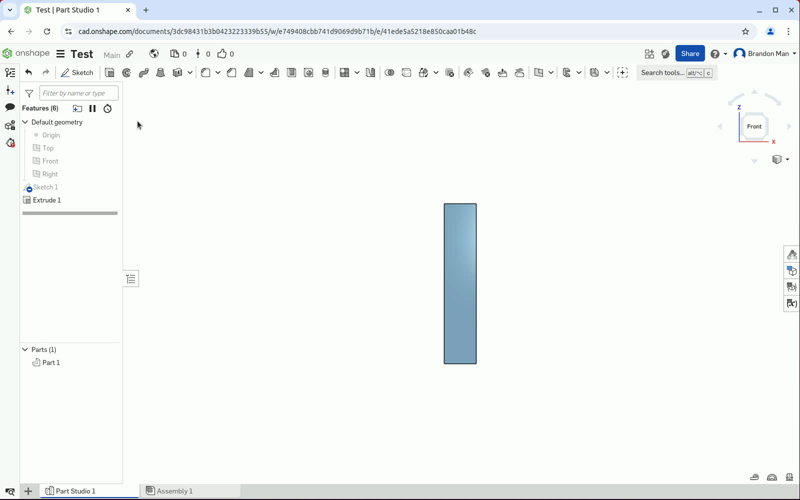
mouse_move(73, 189)
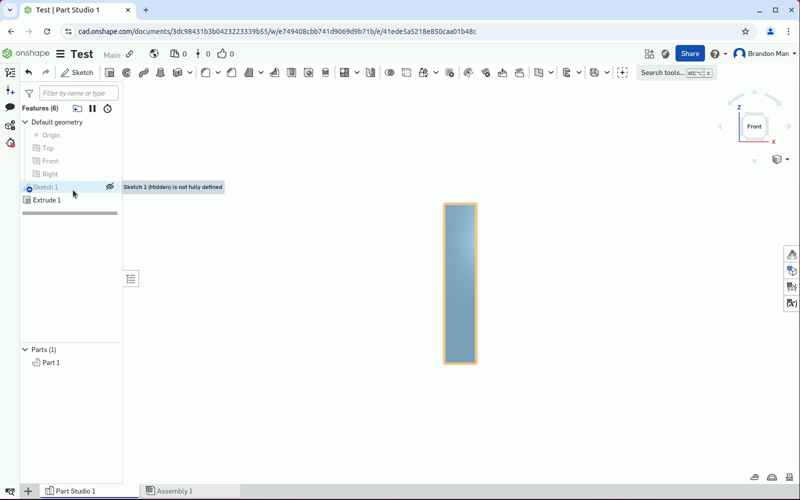
click(73, 189)
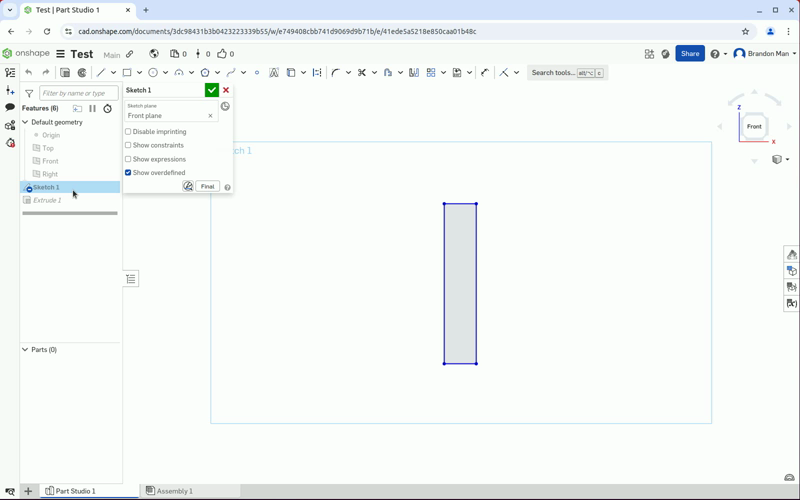
mouse_move(229, 92)
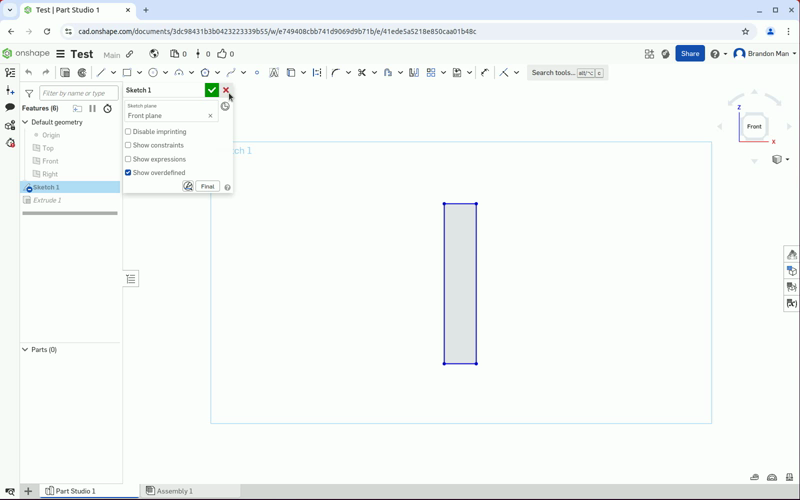
click(229, 92)
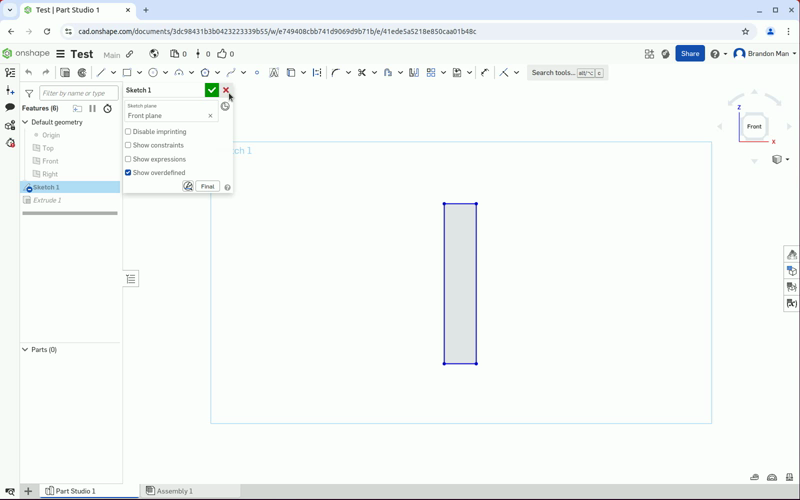
key(shift+s)
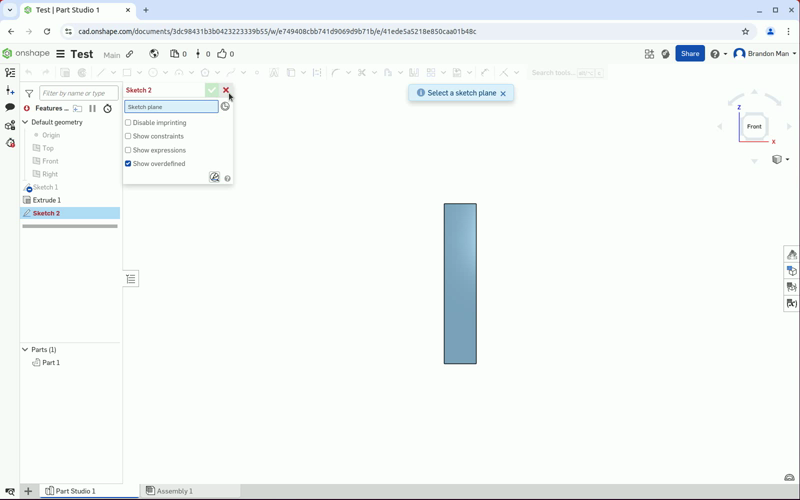
mouse_move(73, 163)
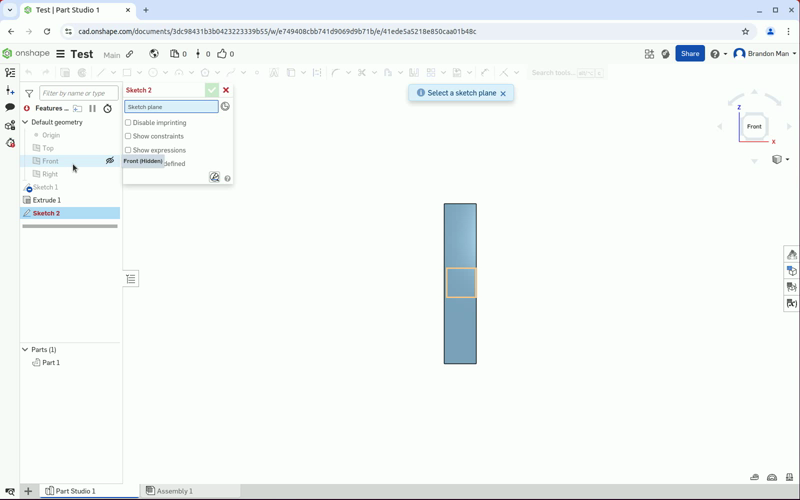
click(73, 163)
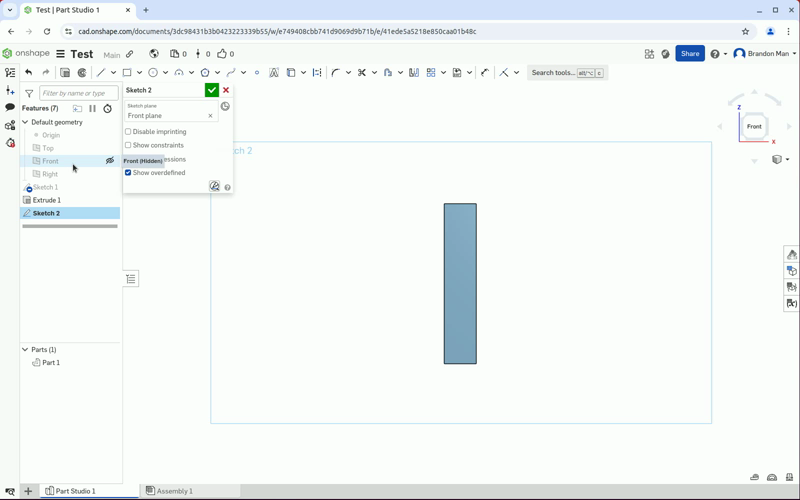
mouse_move(73, 352)
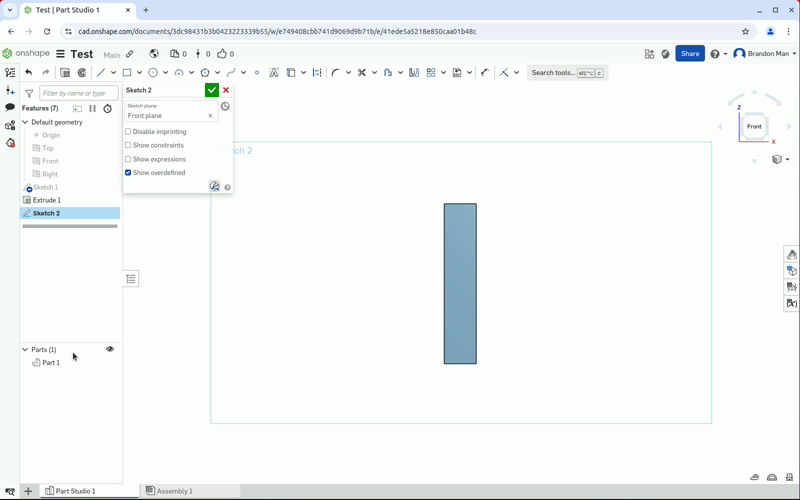
key(y)
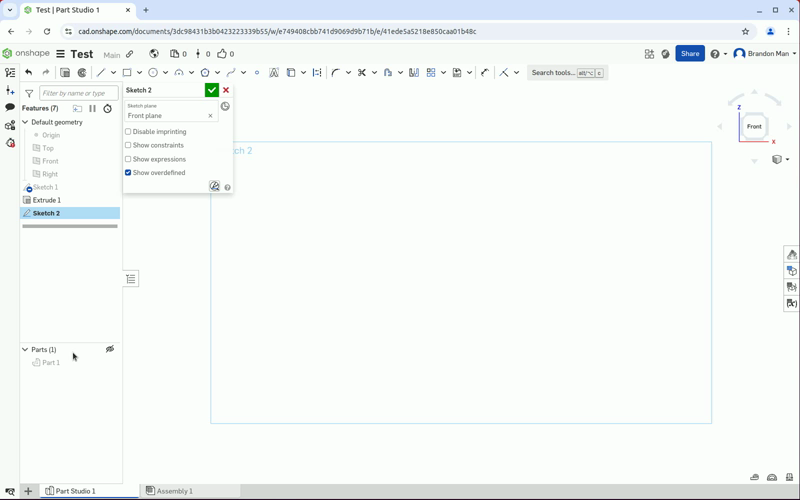
key(l)
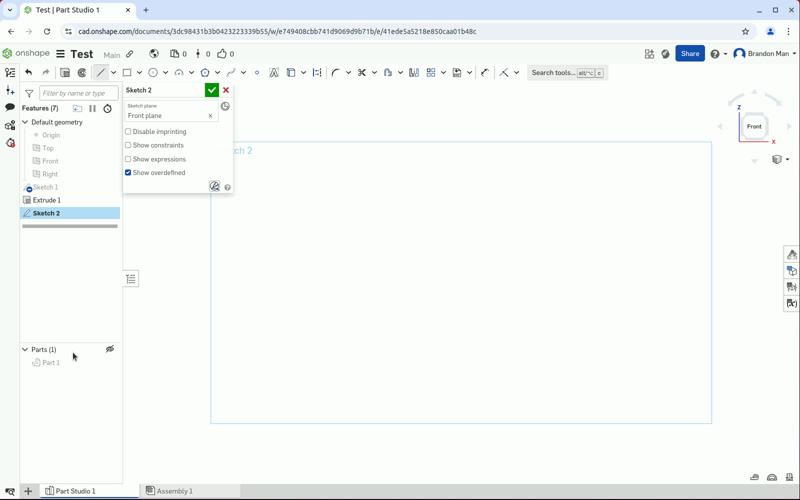
key_down(shift)
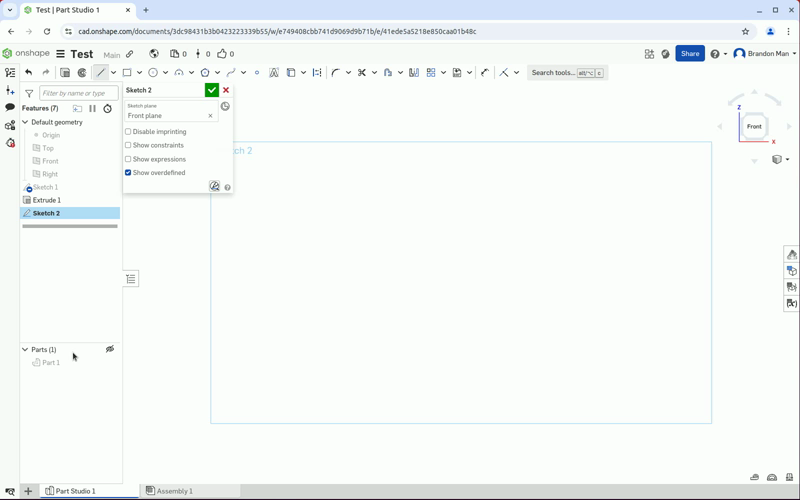
mouse_move(379, 395)
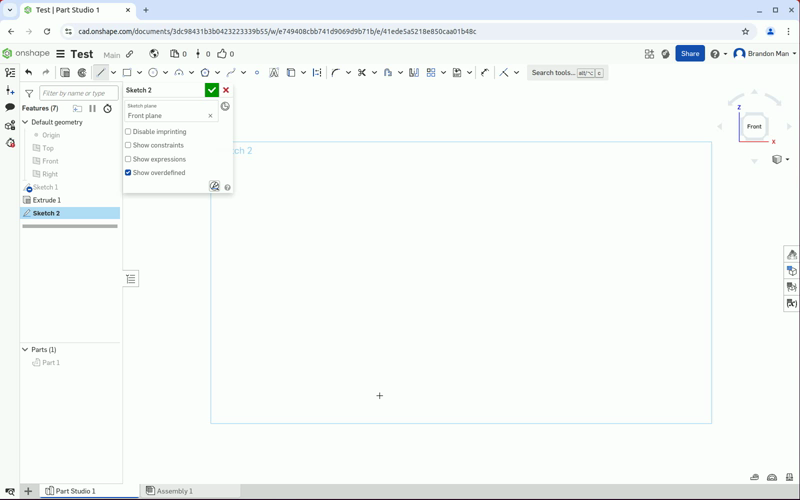
click(379, 395)
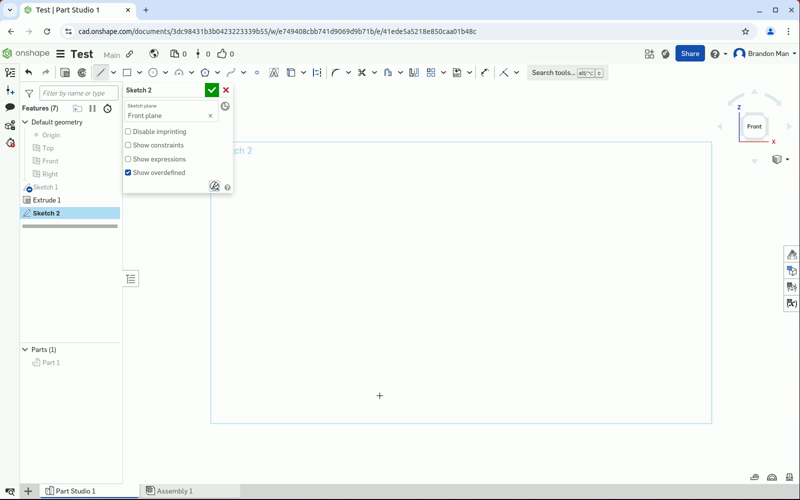
key_up(shift)
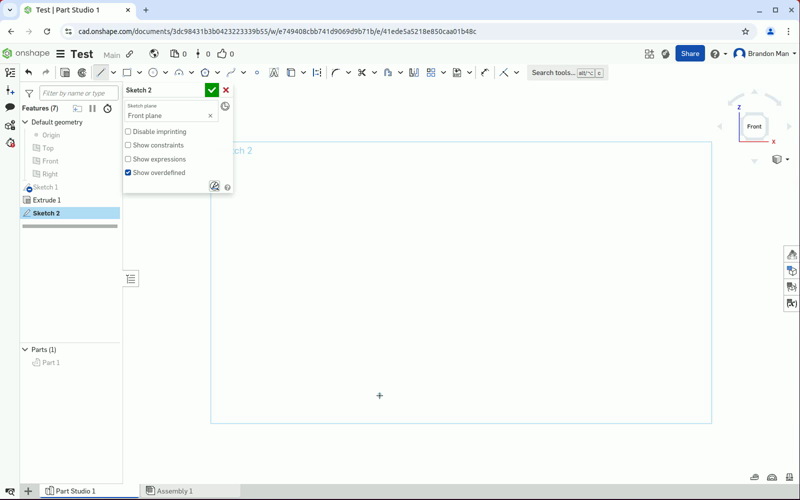
key_down(shift)
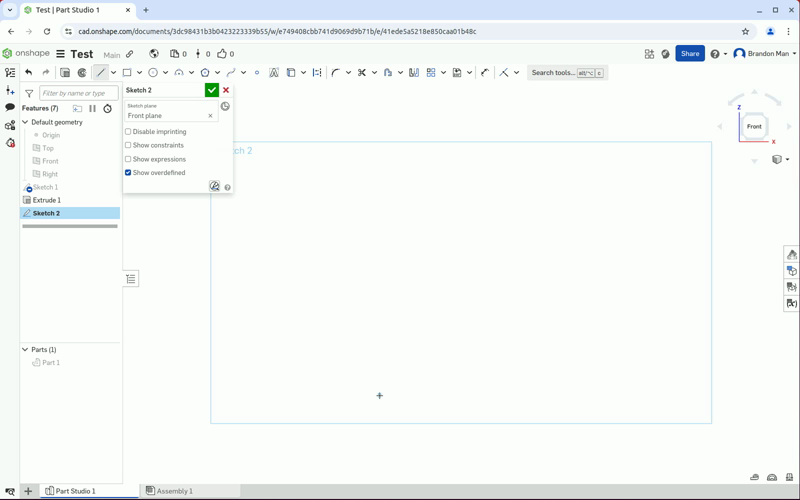
mouse_move(476, 395)
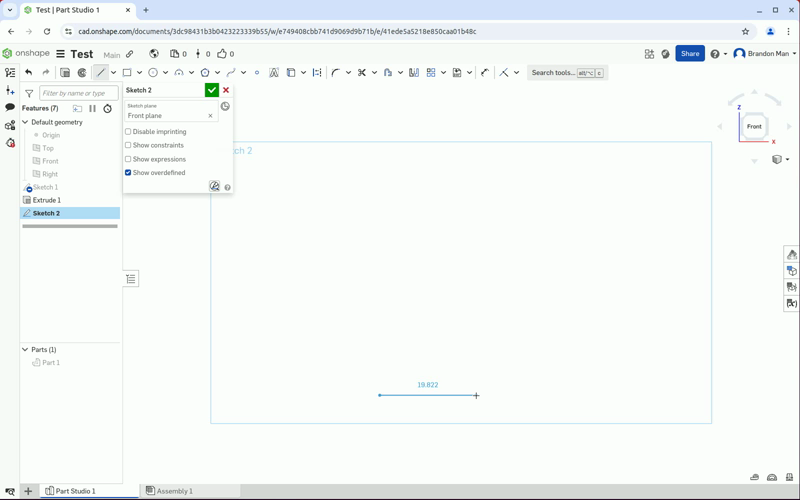
click(476, 395)
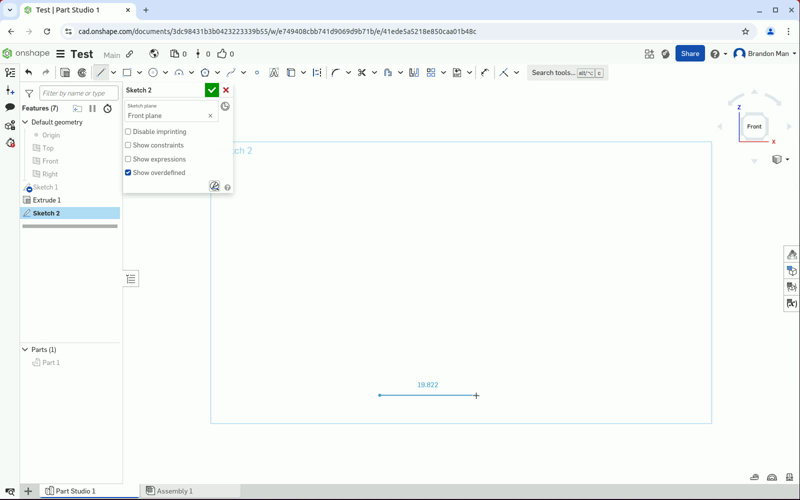
key_up(shift)
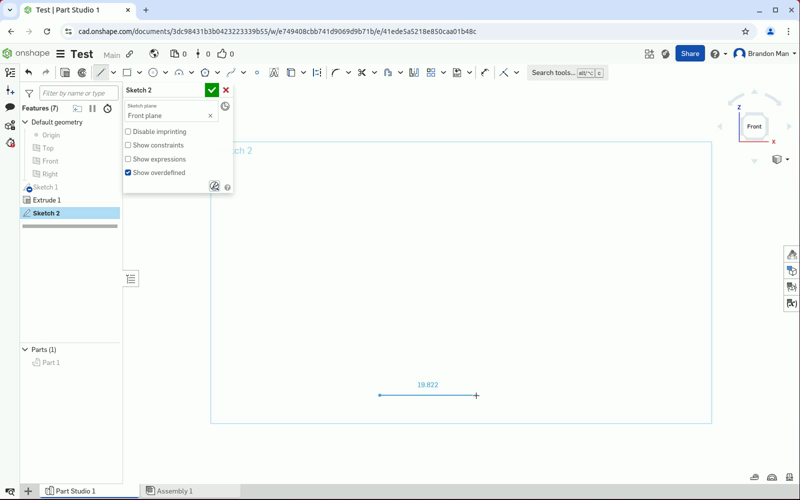
key_down(shift)
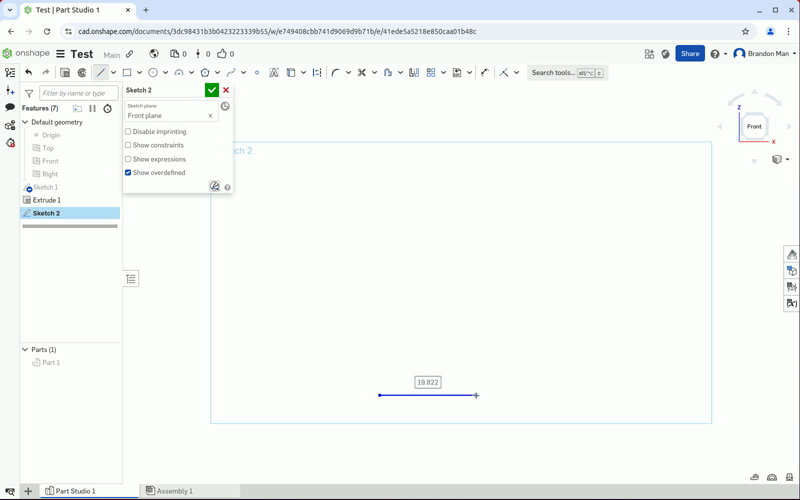
mouse_move(506, 395)
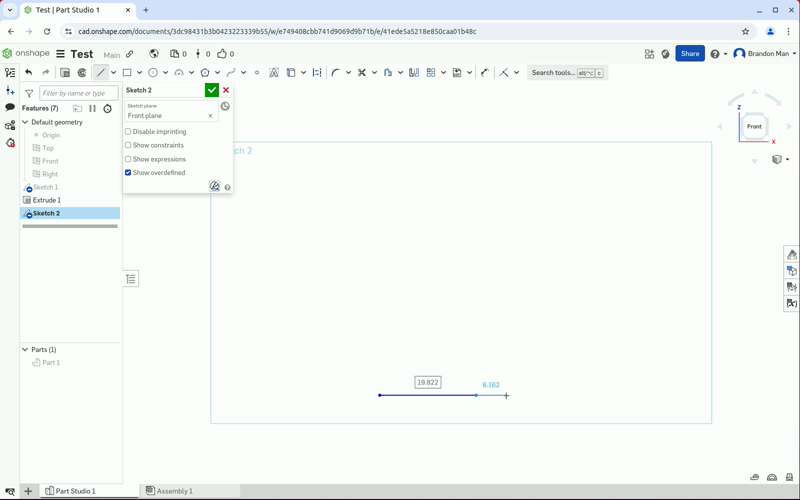
mouse_move(476, 363)
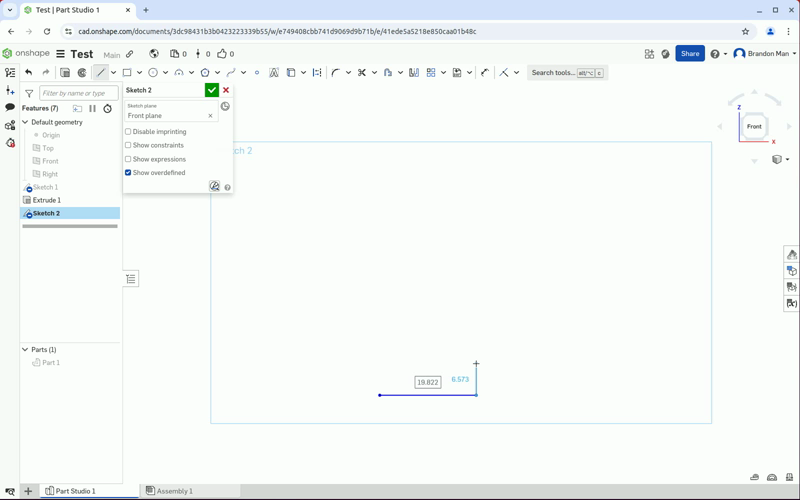
click(476, 363)
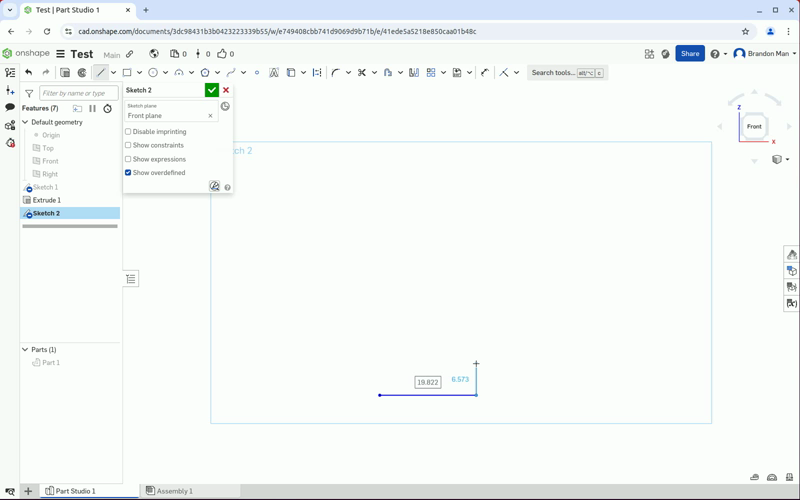
key_up(shift)
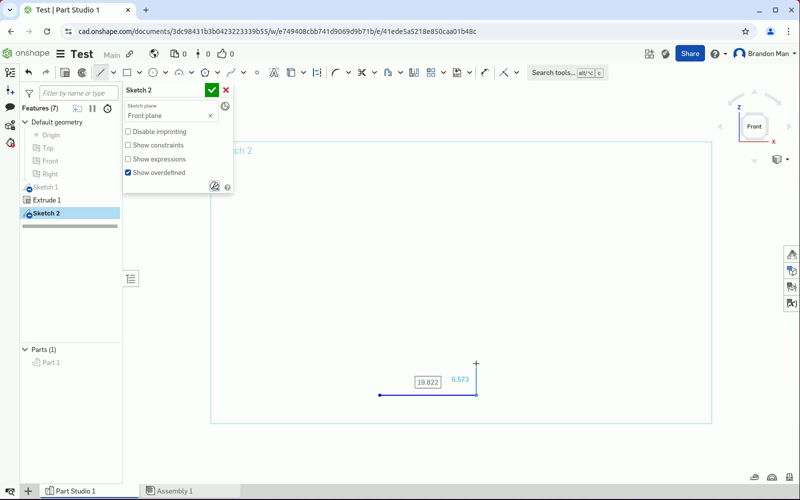
key_down(shift)
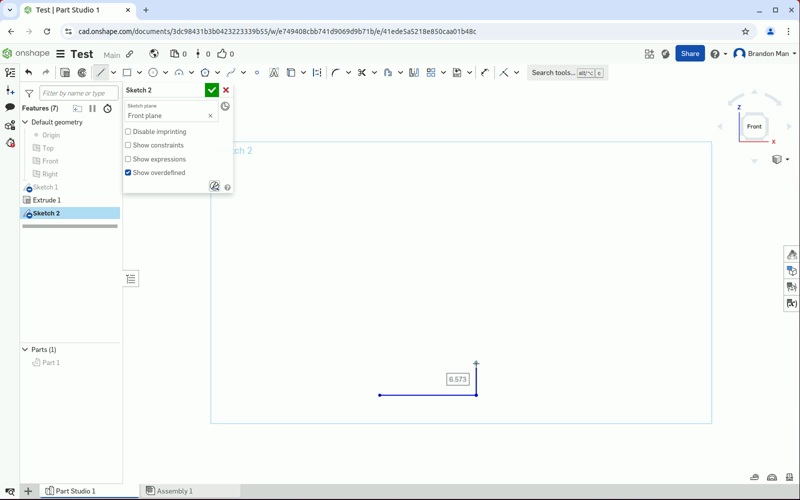
mouse_move(506, 363)
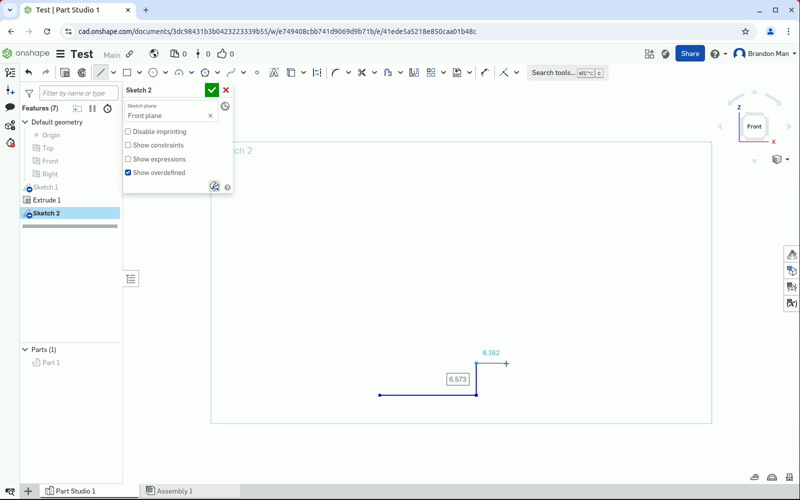
mouse_move(443, 363)
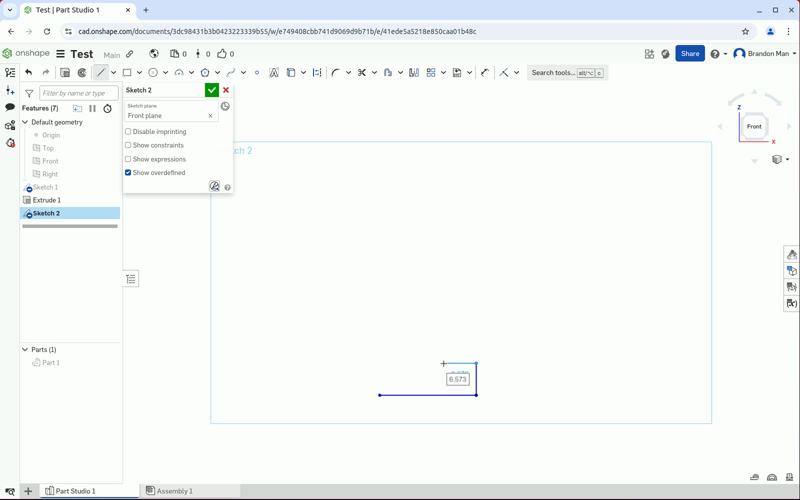
click(443, 363)
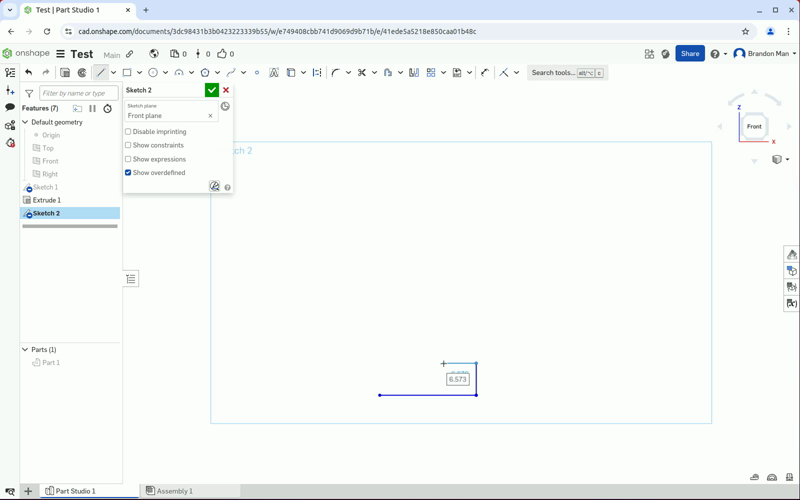
key_up(shift)
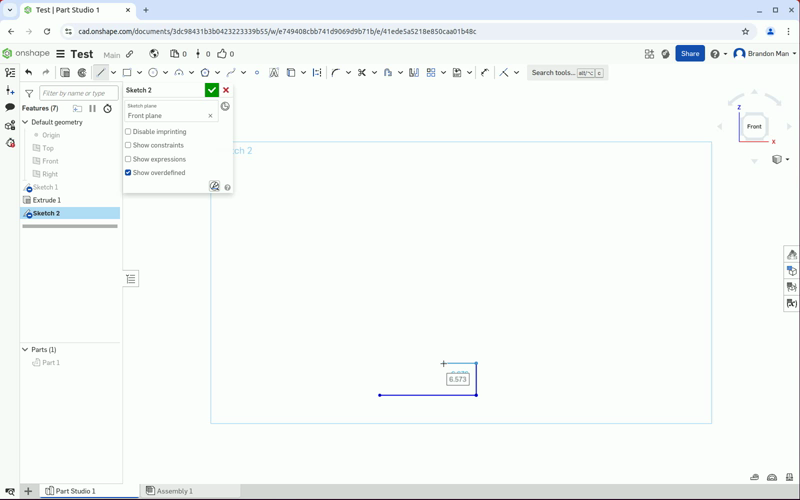
key_down(shift)
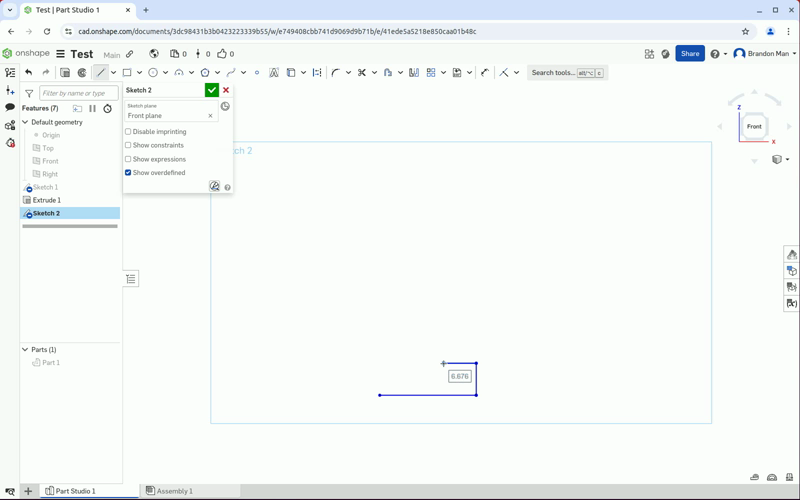
mouse_move(379, 363)
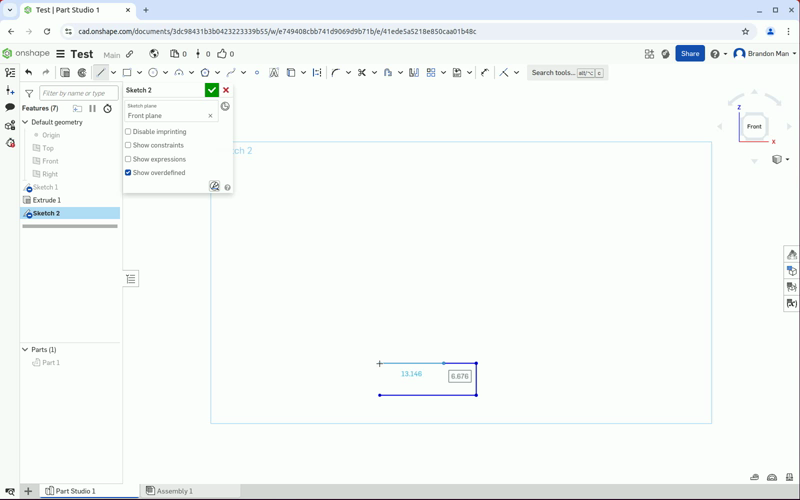
click(379, 363)
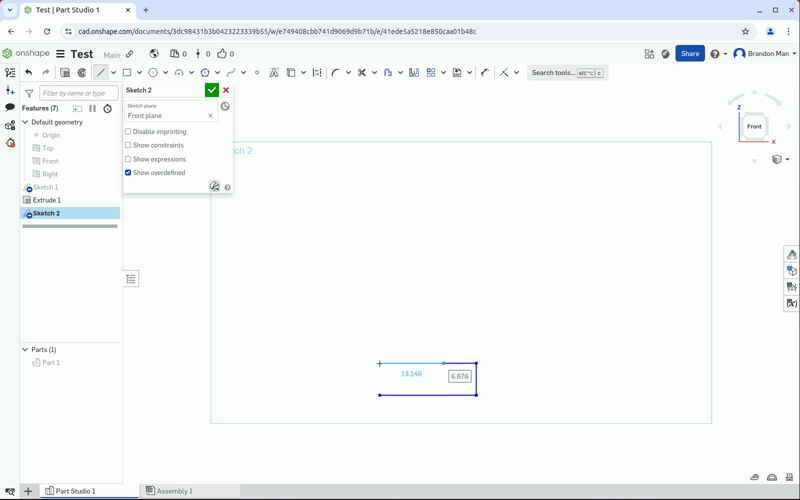
key_up(shift)
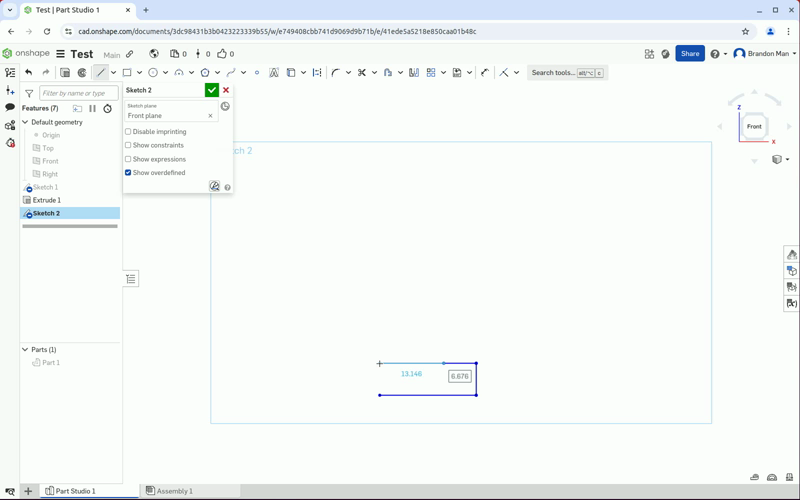
mouse_move(409, 363)
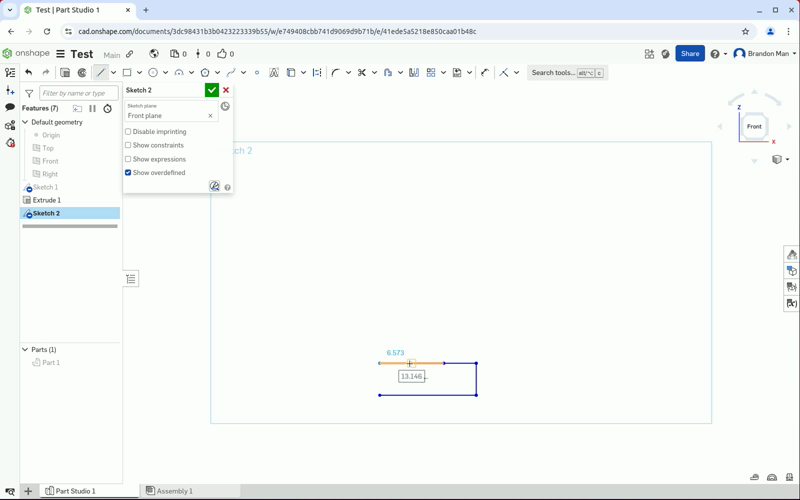
key_down(shift)
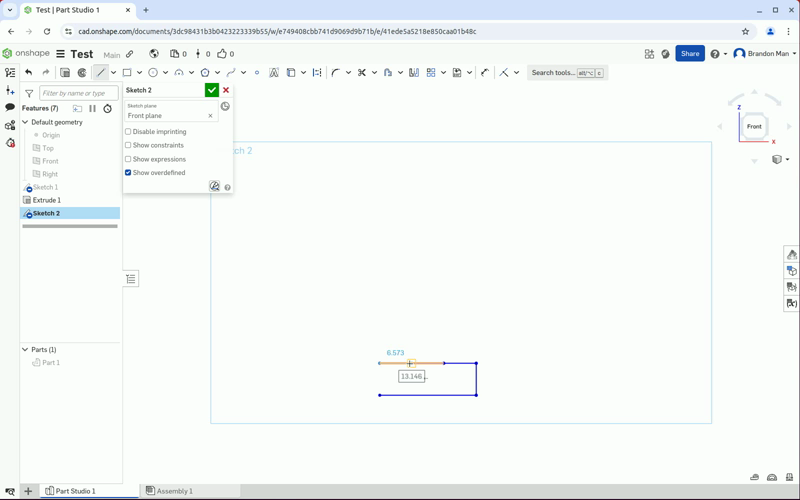
mouse_move(379, 395)
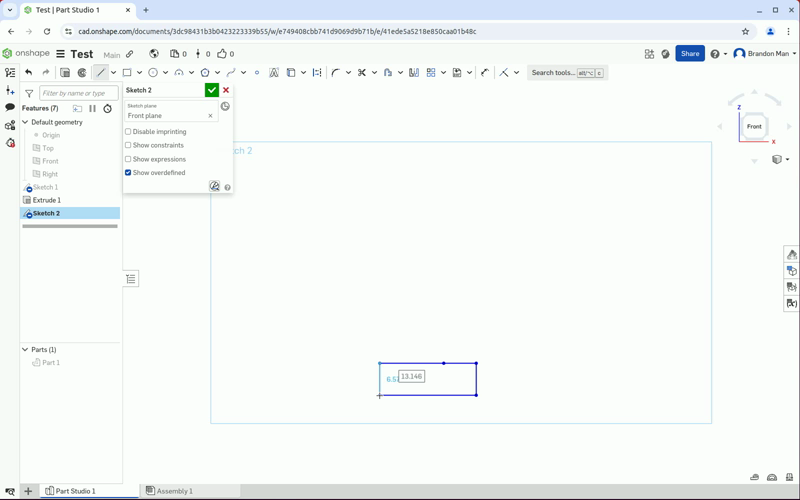
key_up(shift)
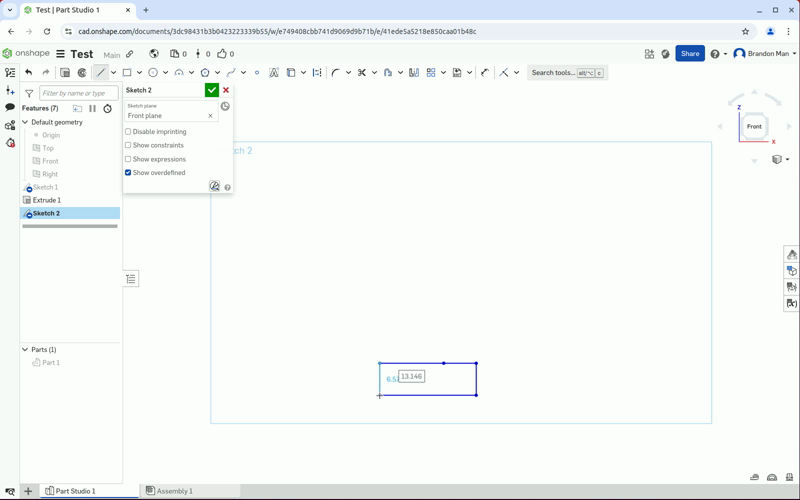
click(379, 395)
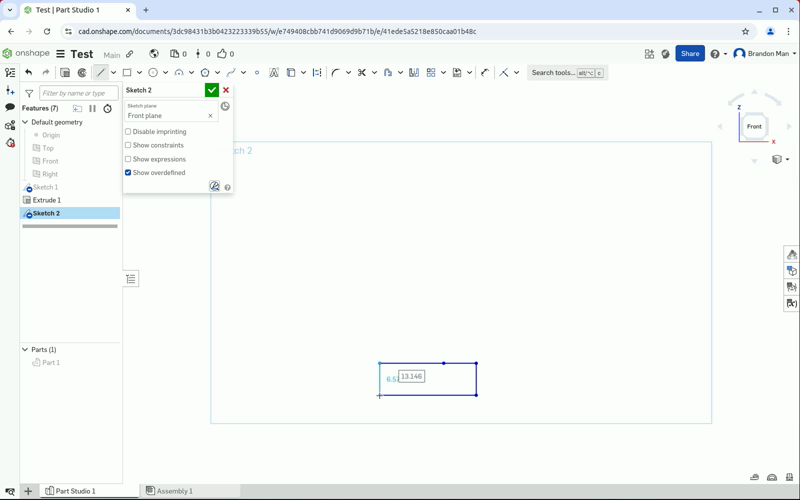
key(esc)
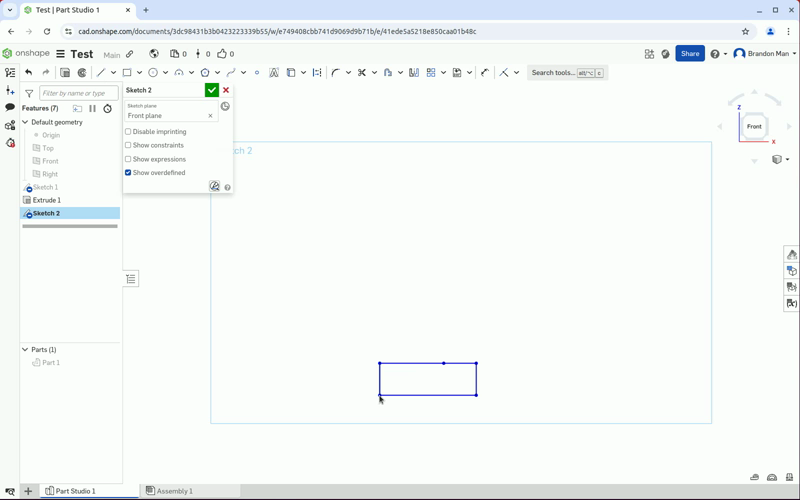
mouse_move(452, 376)
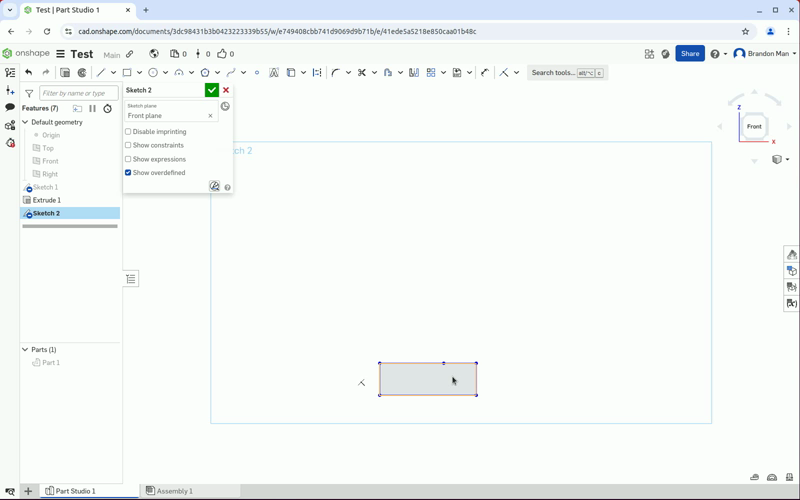
click(452, 376)
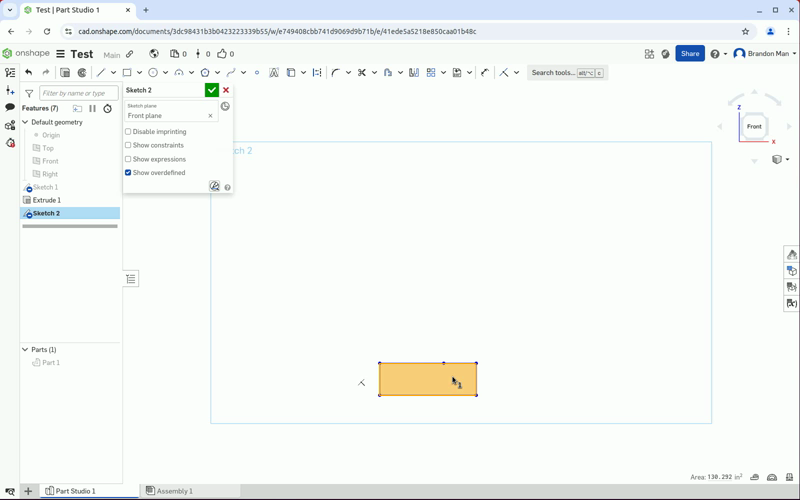
mouse_move(73, 352)
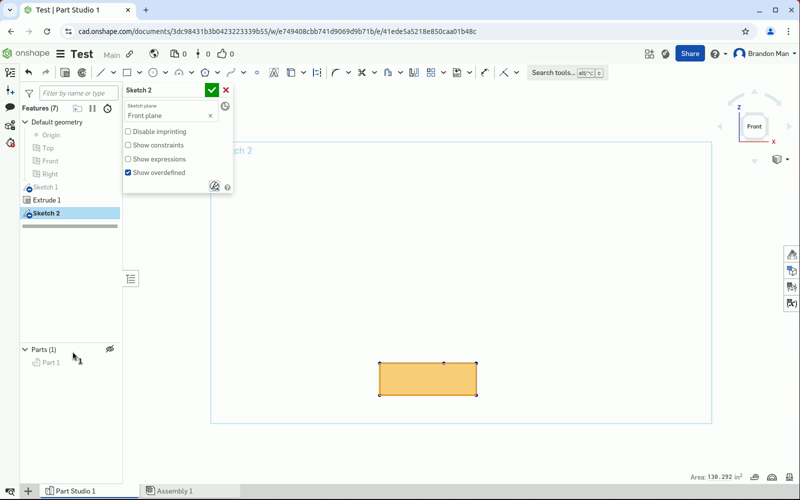
key(shift+y)
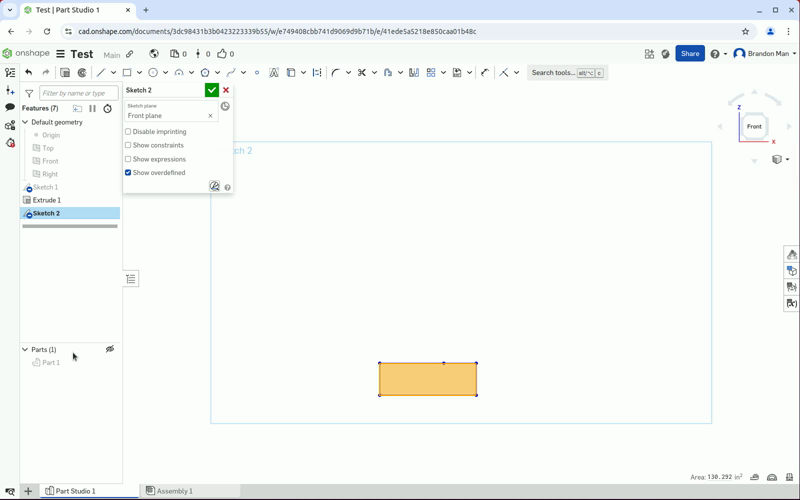
key(shift+e)
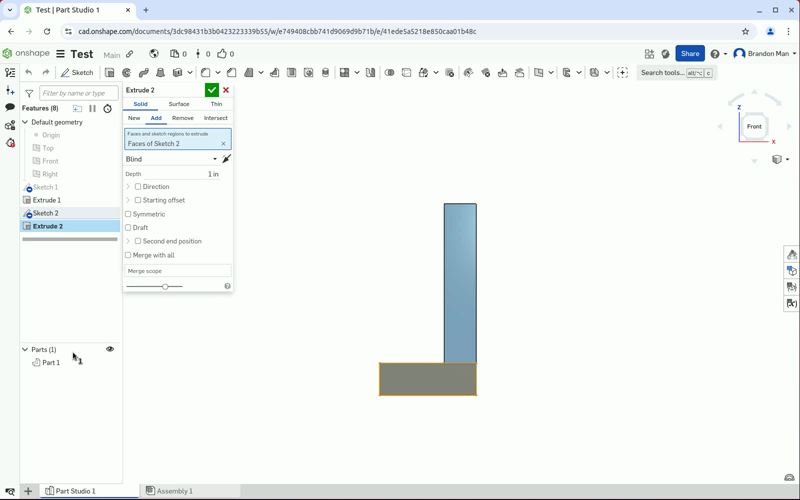
mouse_move(143, 106)
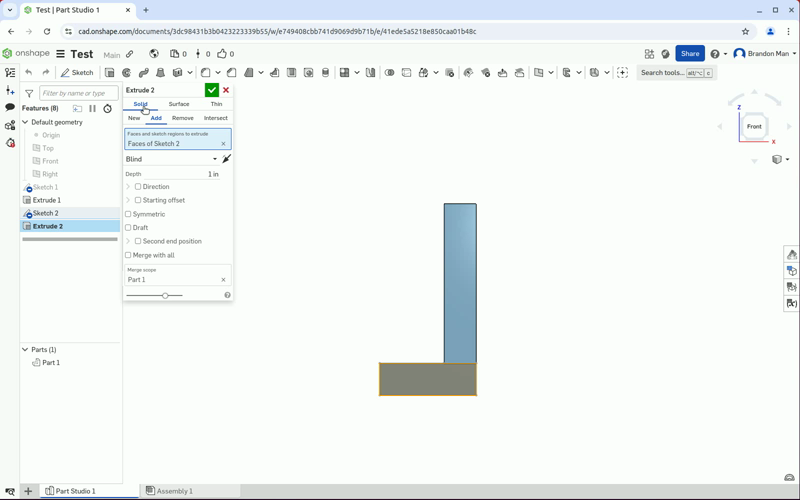
click(143, 106)
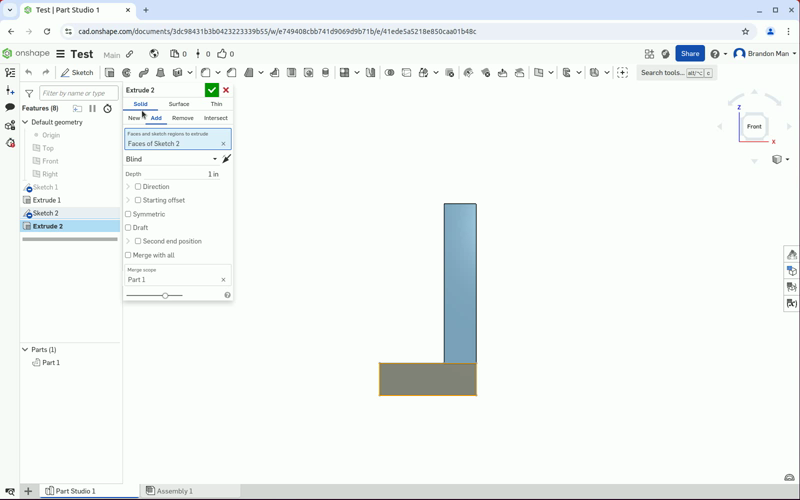
mouse_move(137, 120)
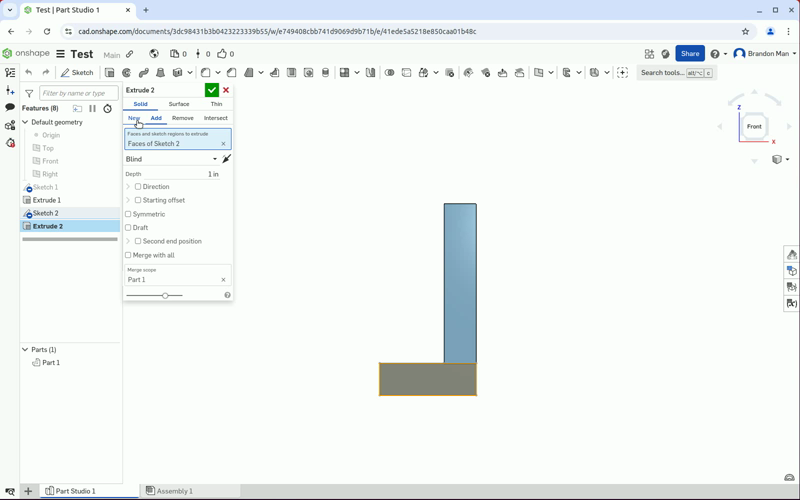
click(137, 120)
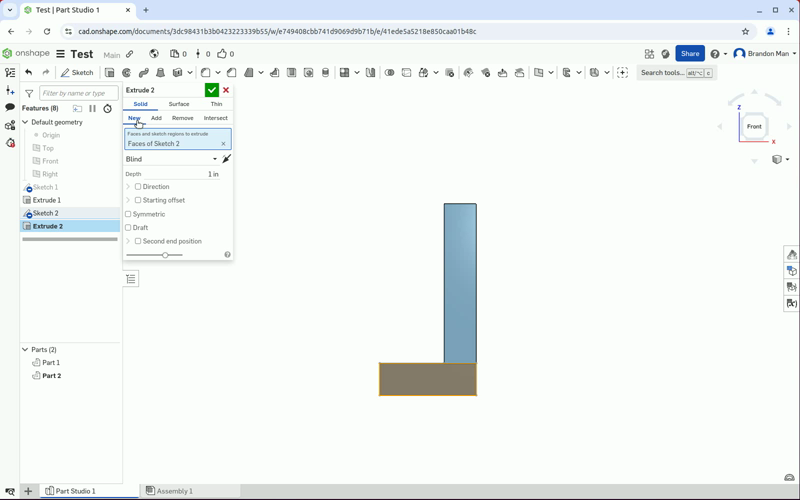
key(tab, 4)
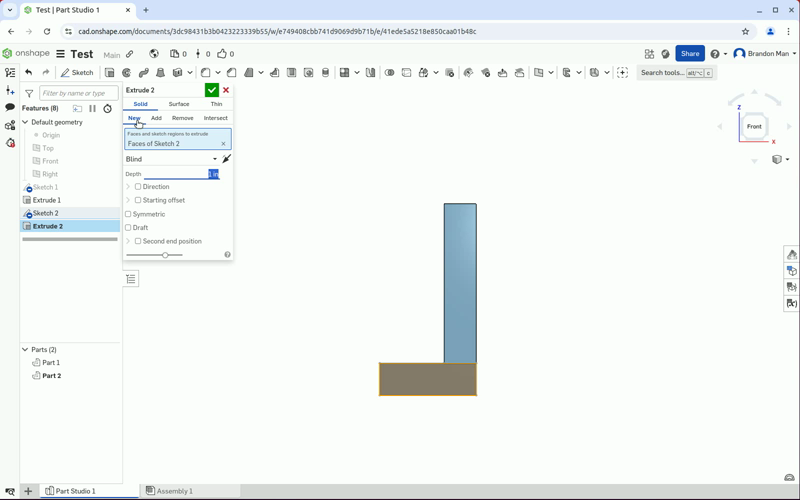
text(6.499)
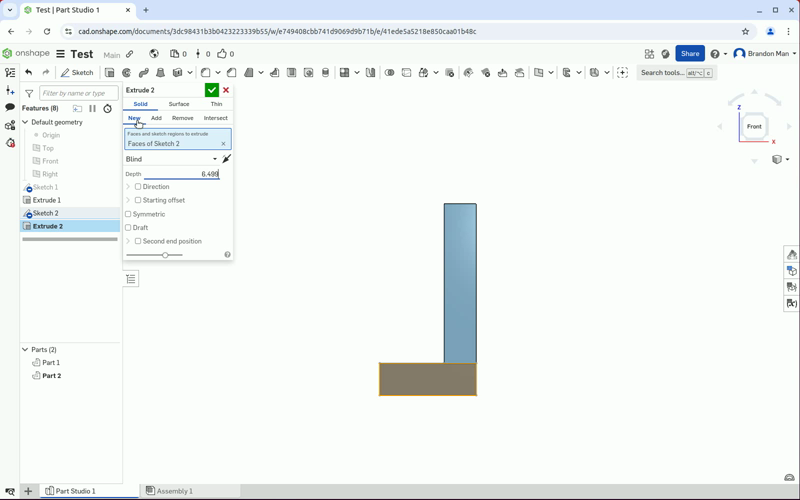
key(enter)
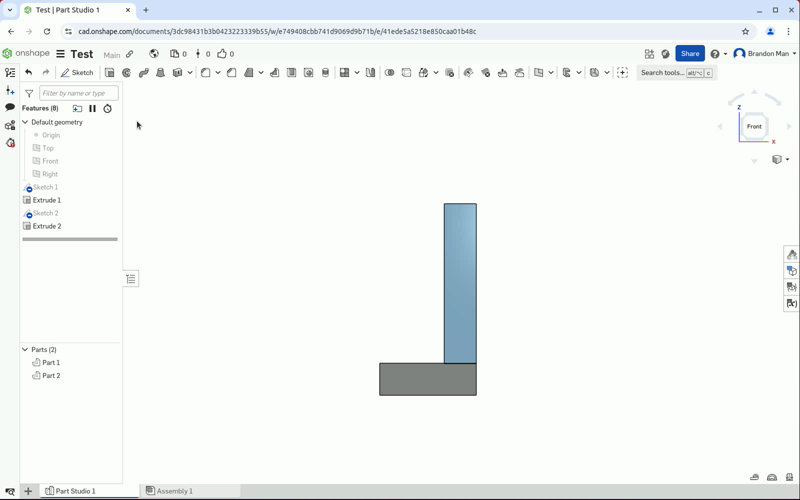
key(shift+h)
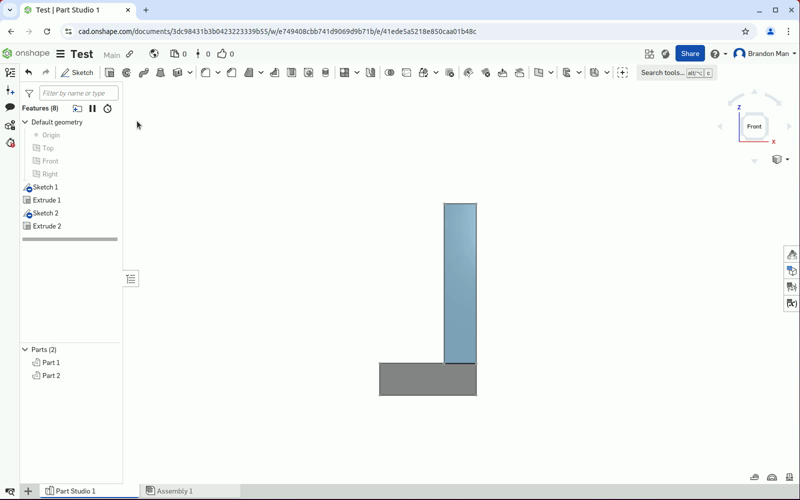
key(shift+h)
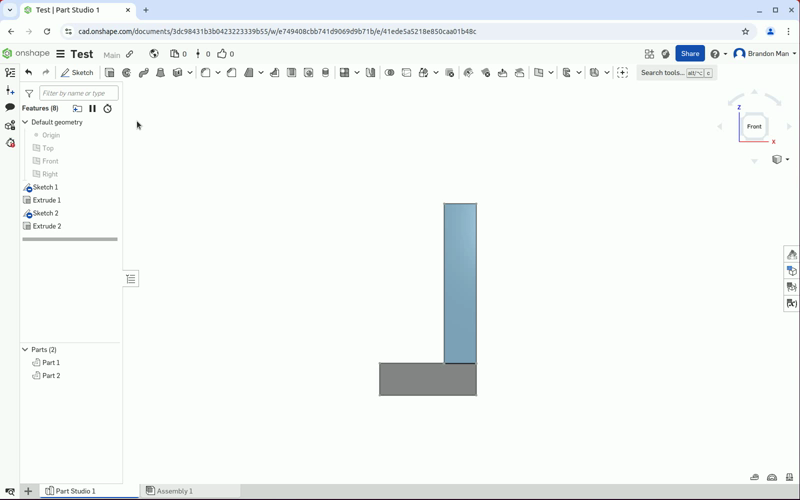
key(shift+7)
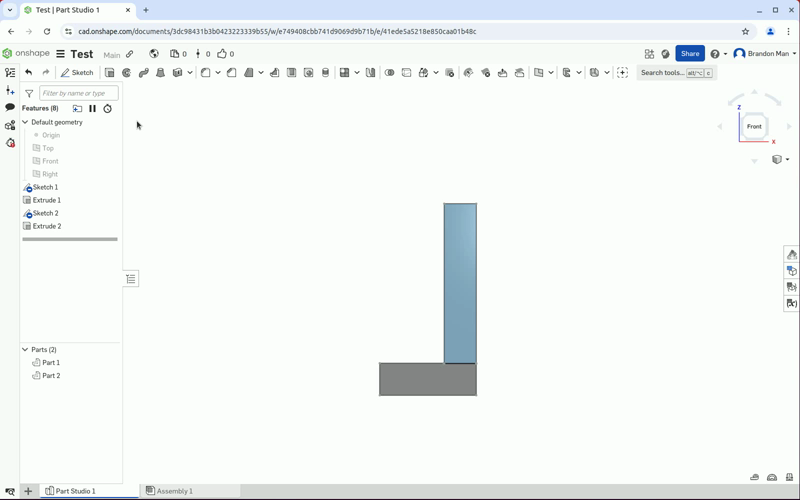
key(left, 2)
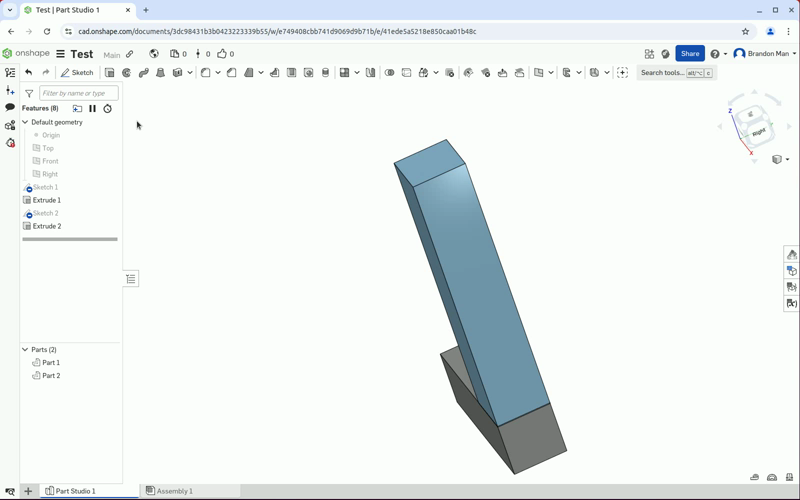
key(down, 2)
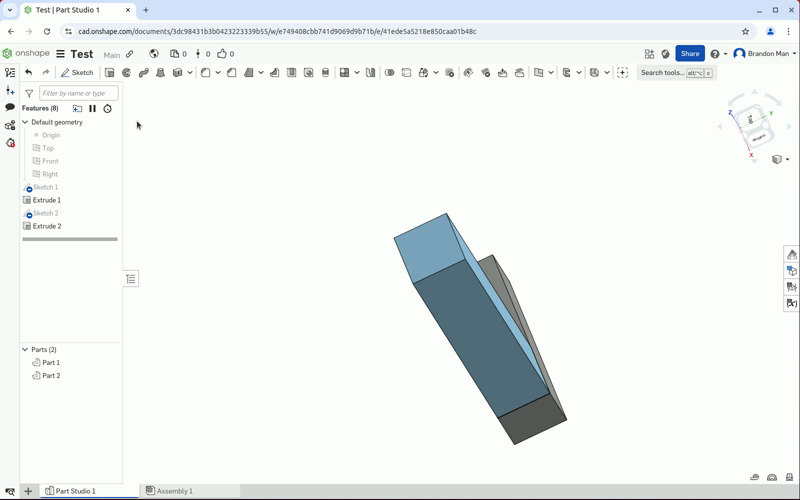
key(up, 2)
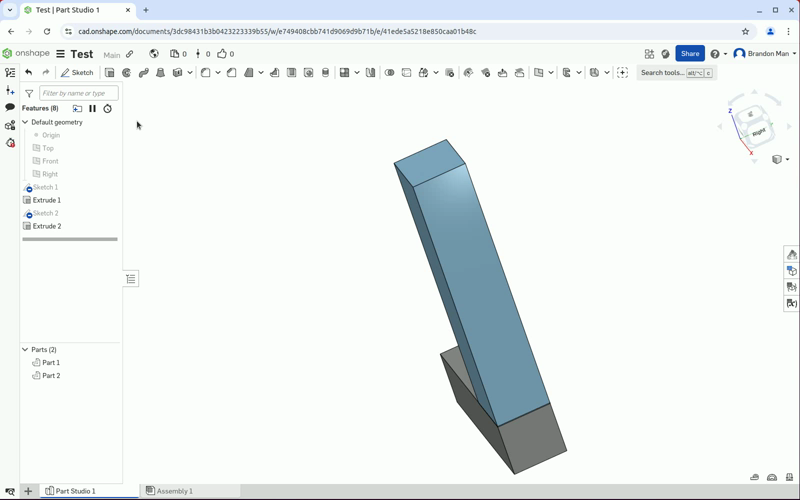
key(right, 2)
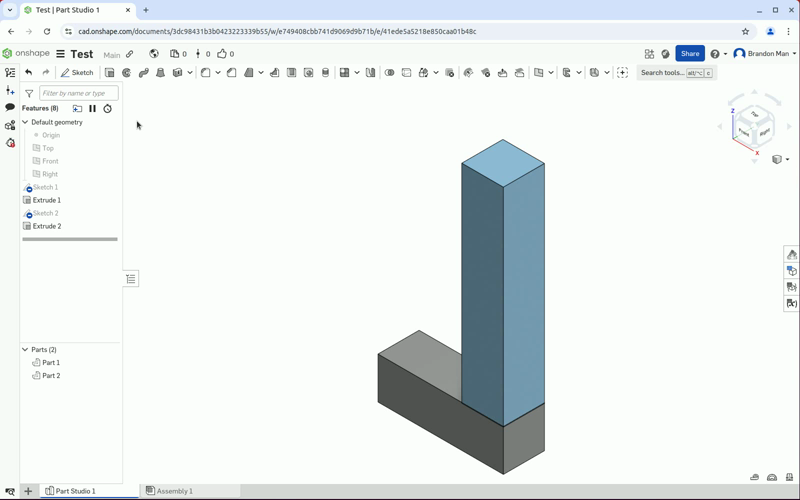
mouse_move(73, 189)
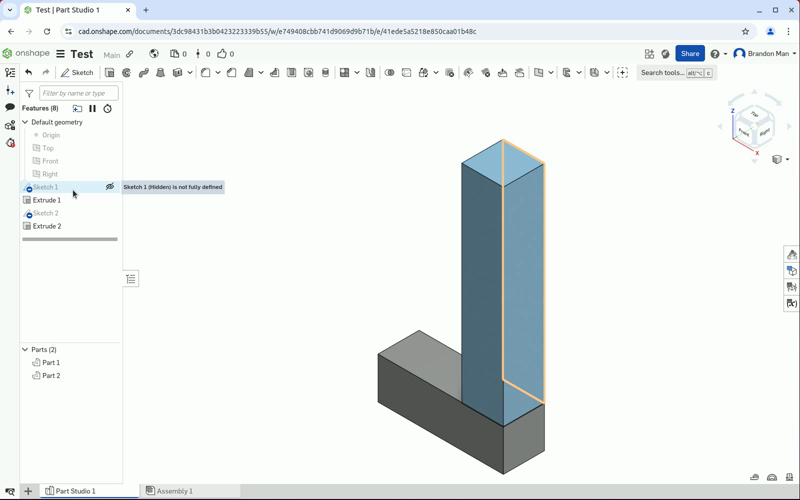
click(73, 189)